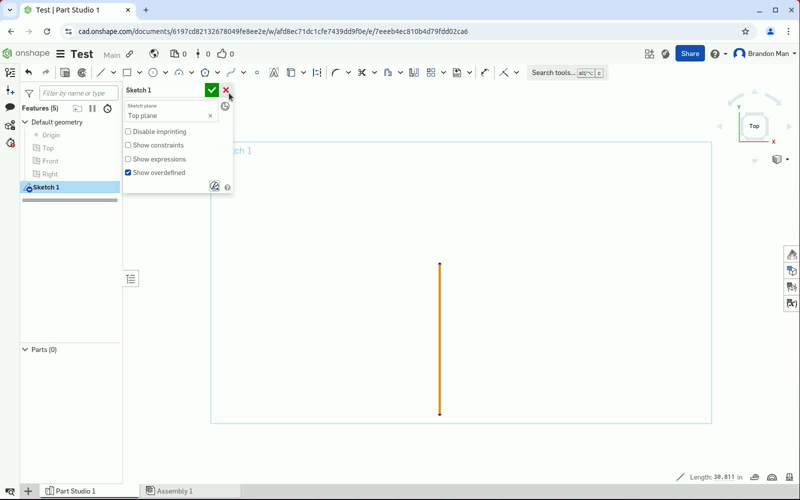
key(shift+h)
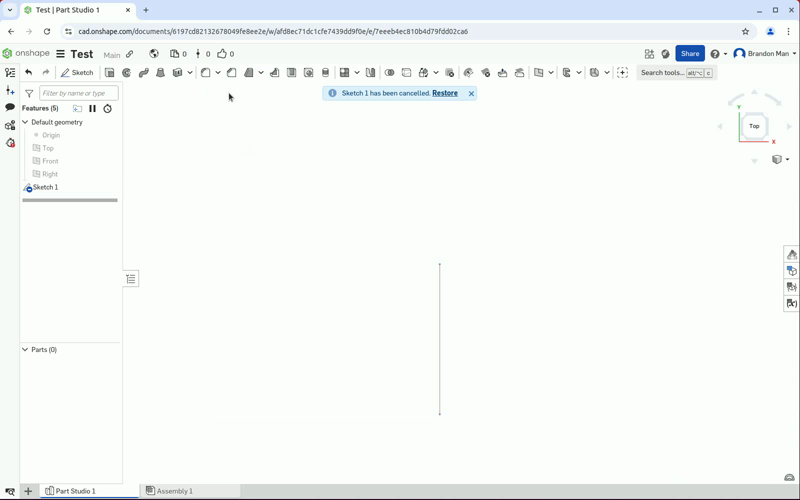
key(shift+s)
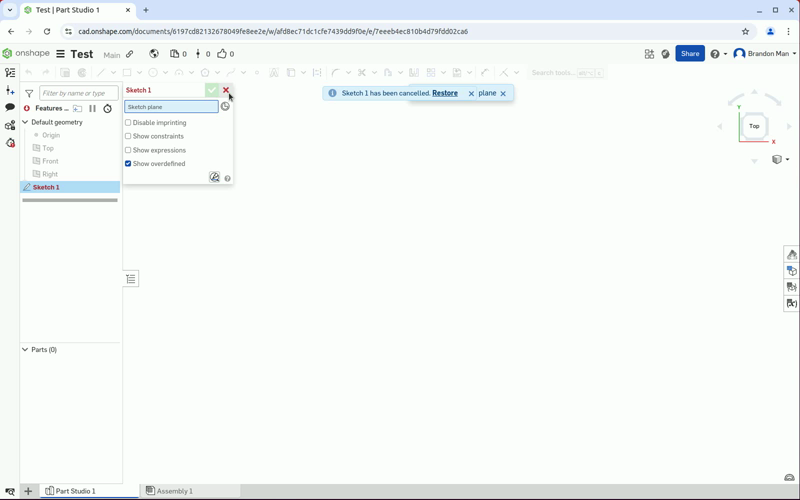
mouse_move(73, 150)
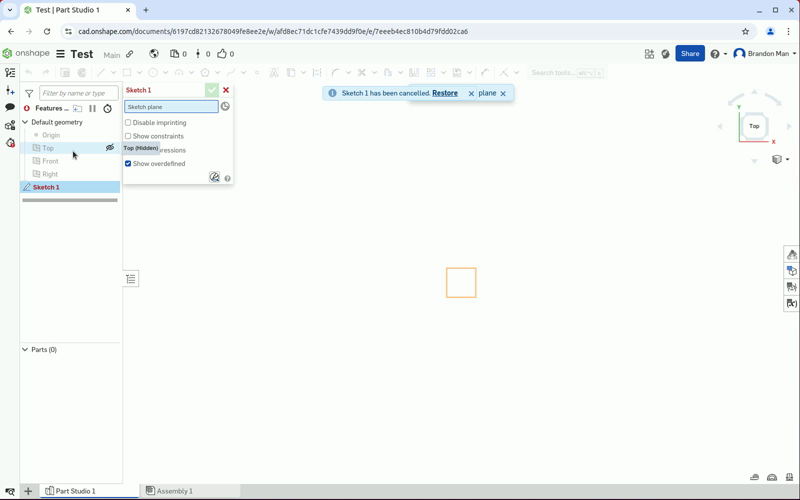
click(73, 150)
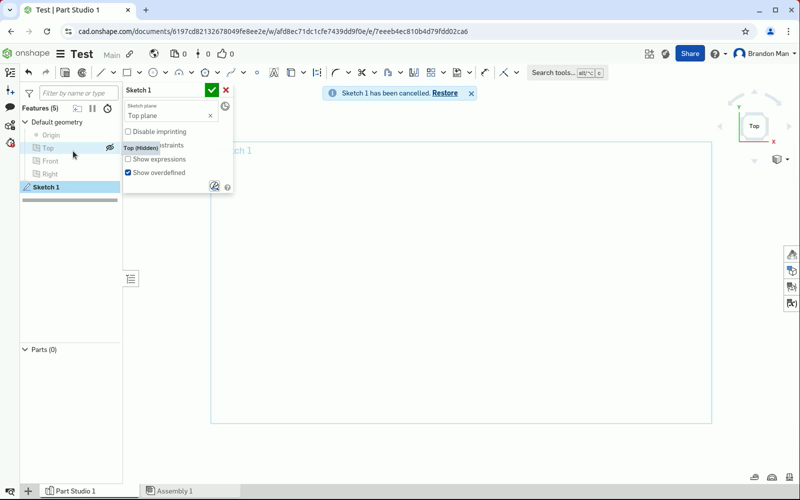
mouse_move(73, 352)
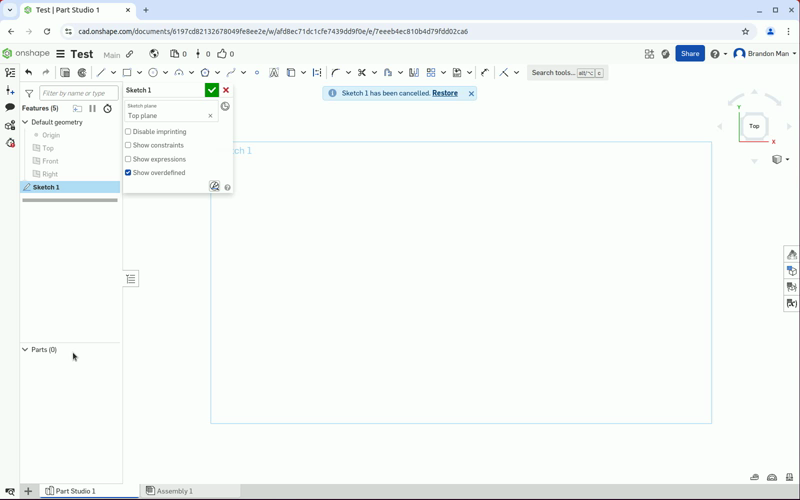
key(y)
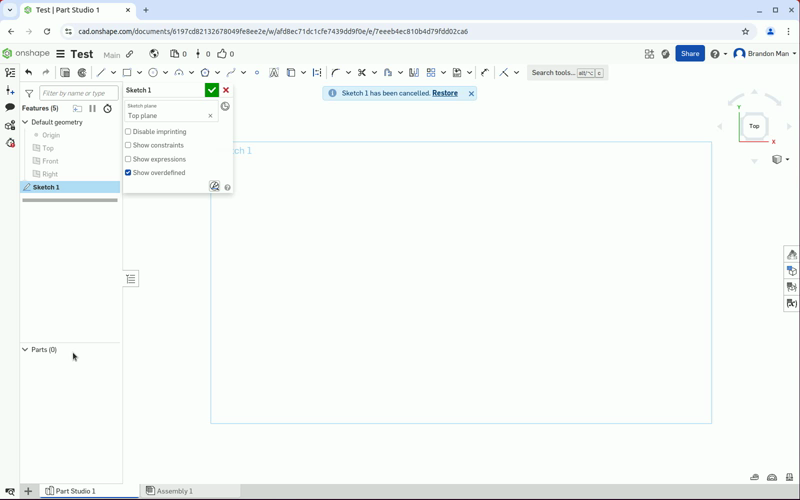
key(c)
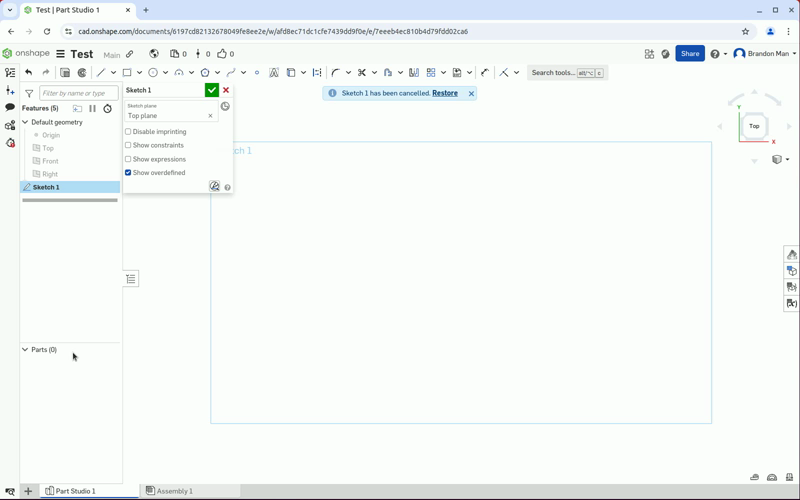
key_down(shift)
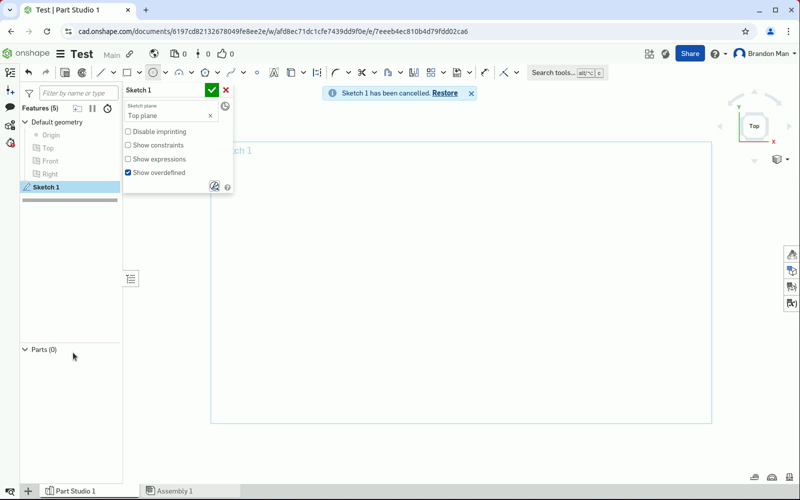
mouse_move(461, 282)
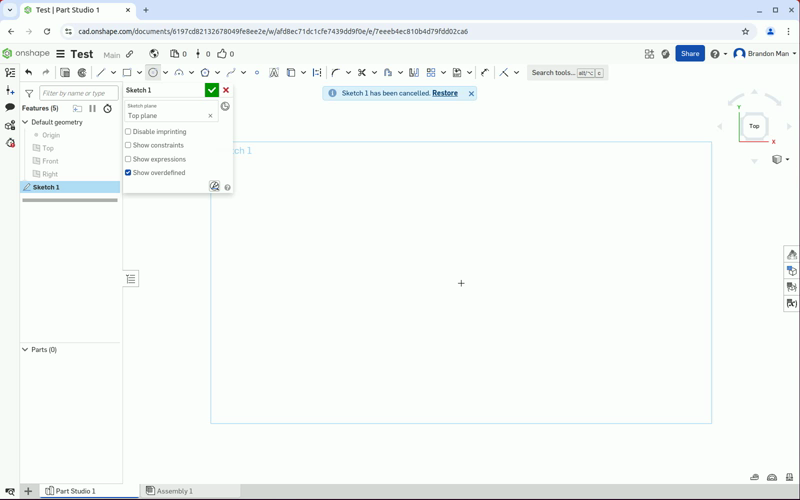
click(461, 282)
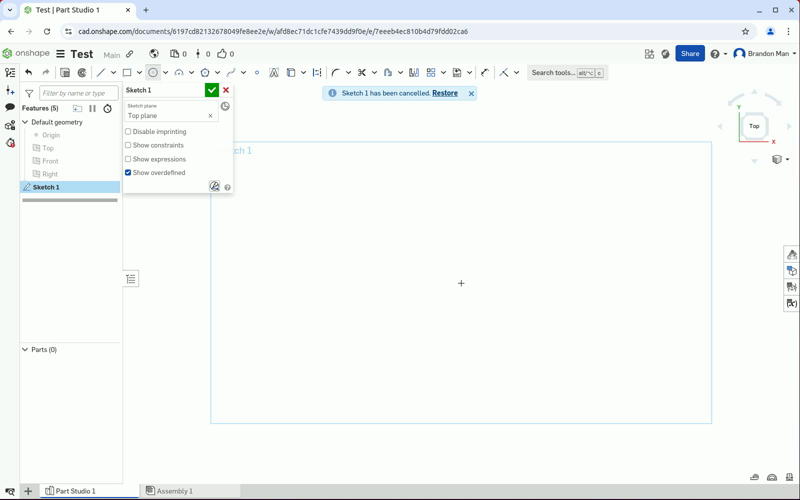
key_up(shift)
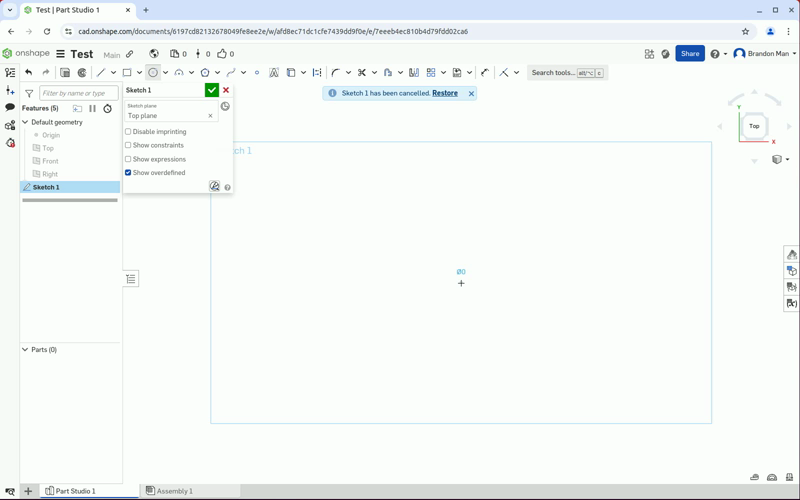
mouse_move(574, 282)
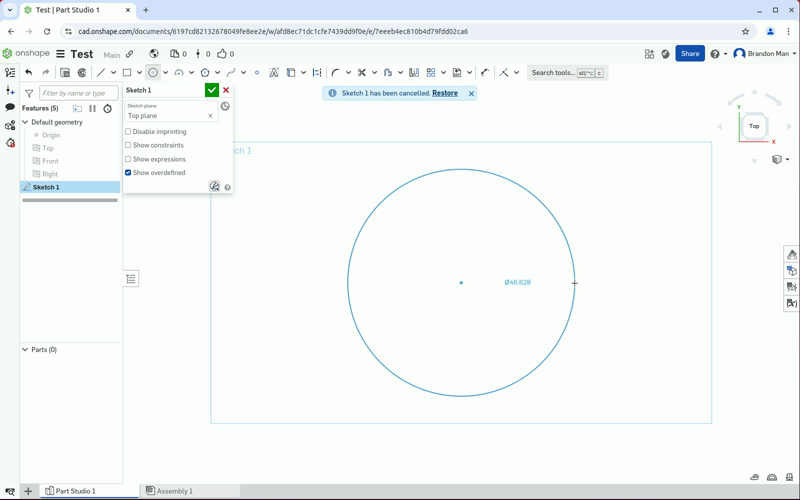
click(574, 282)
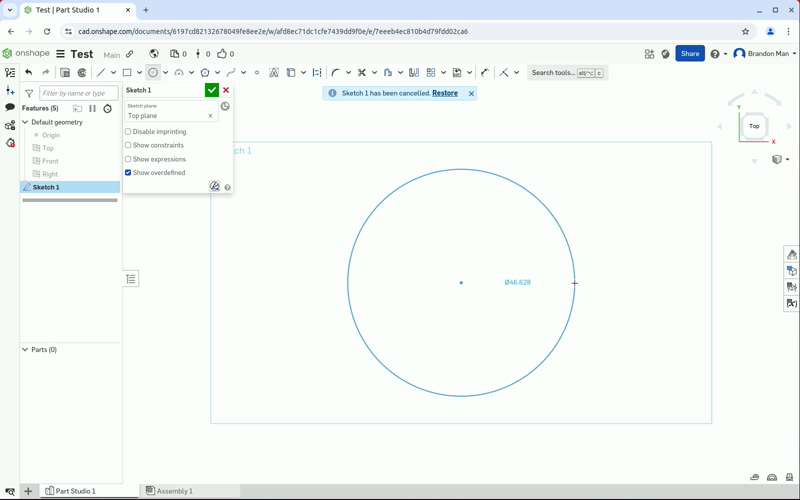
key(esc)
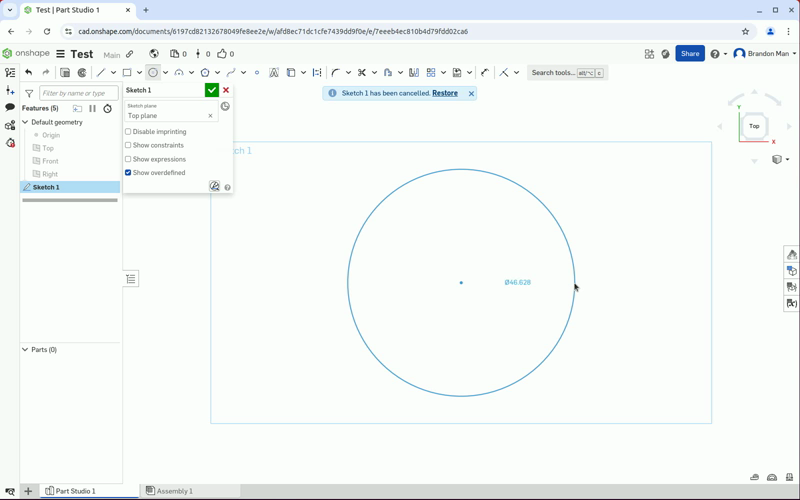
mouse_move(437, 209)
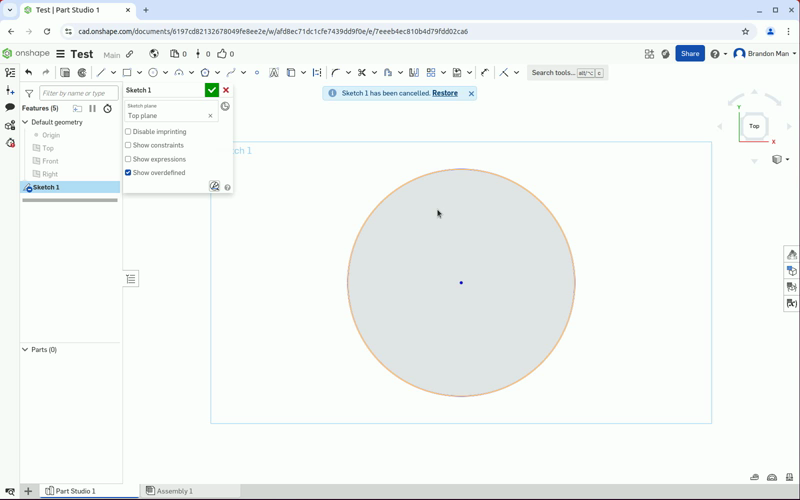
click(437, 209)
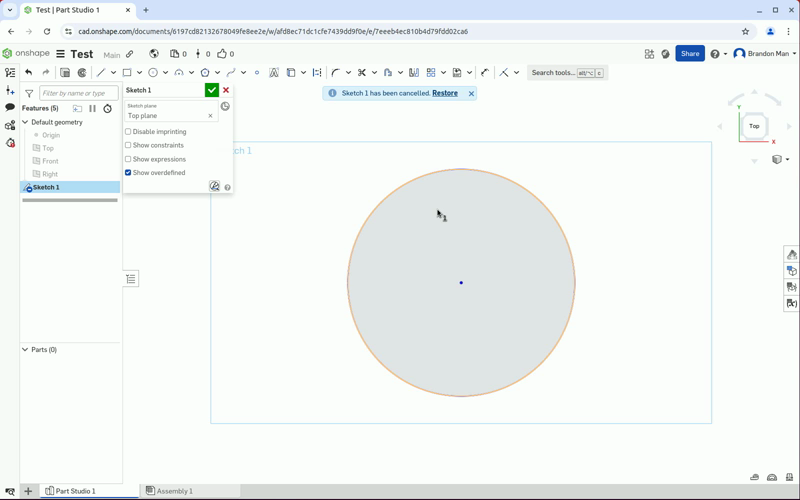
mouse_move(73, 352)
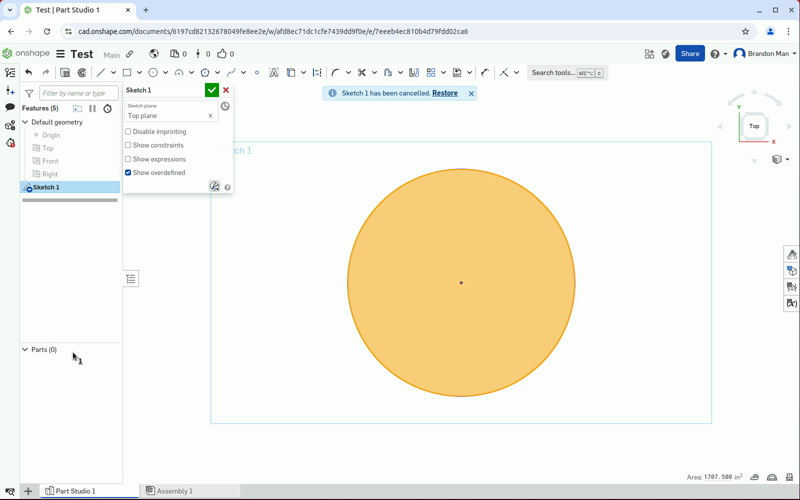
key(shift+y)
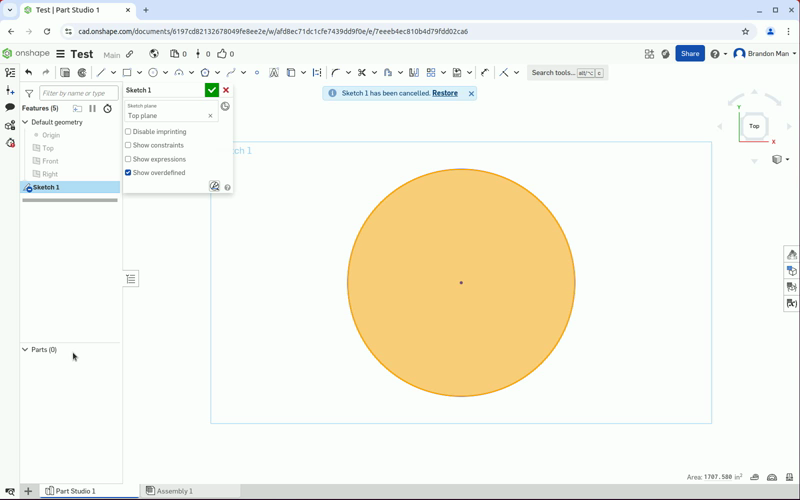
key(shift+e)
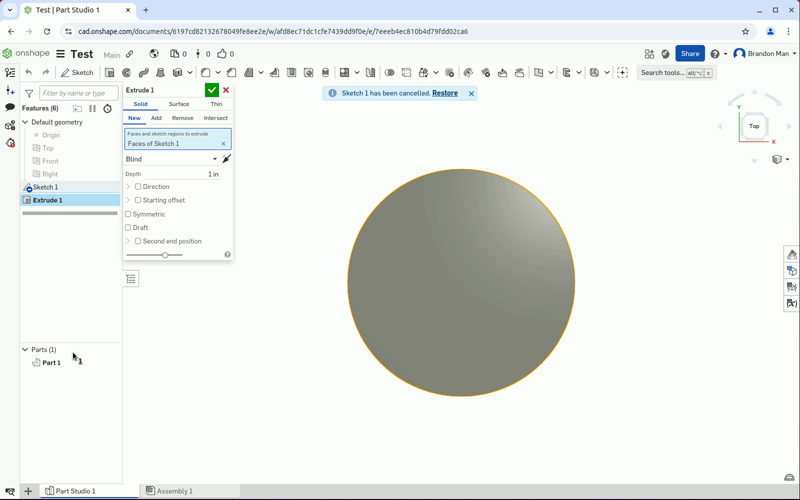
mouse_move(143, 106)
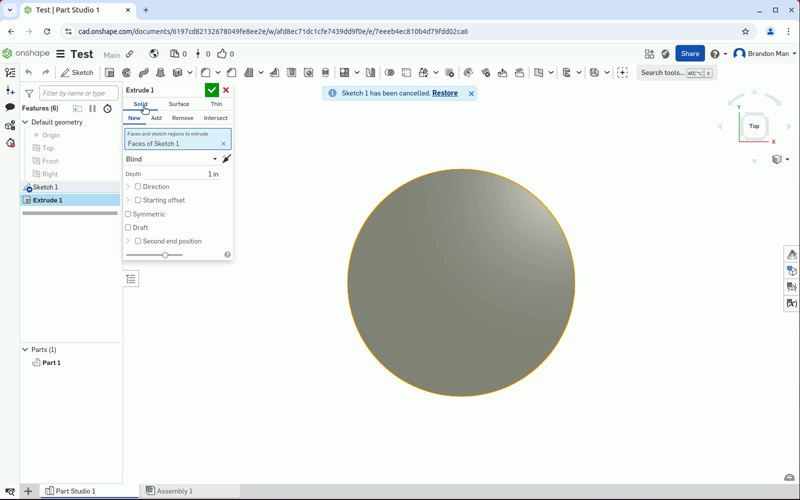
click(143, 106)
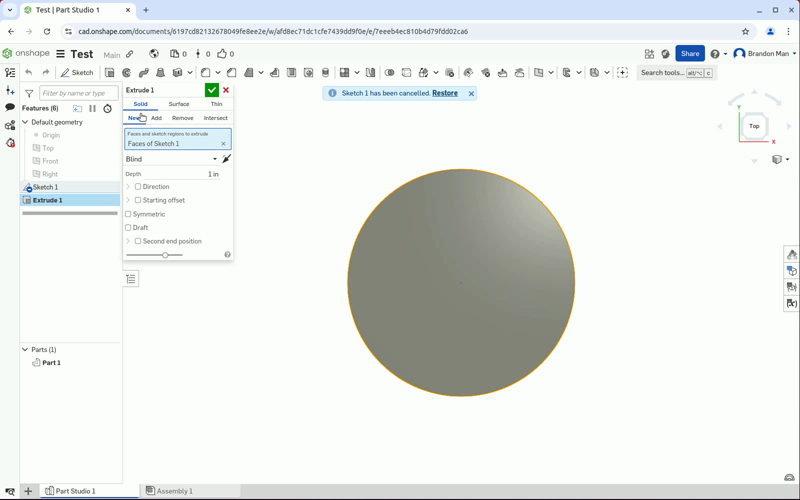
mouse_move(137, 120)
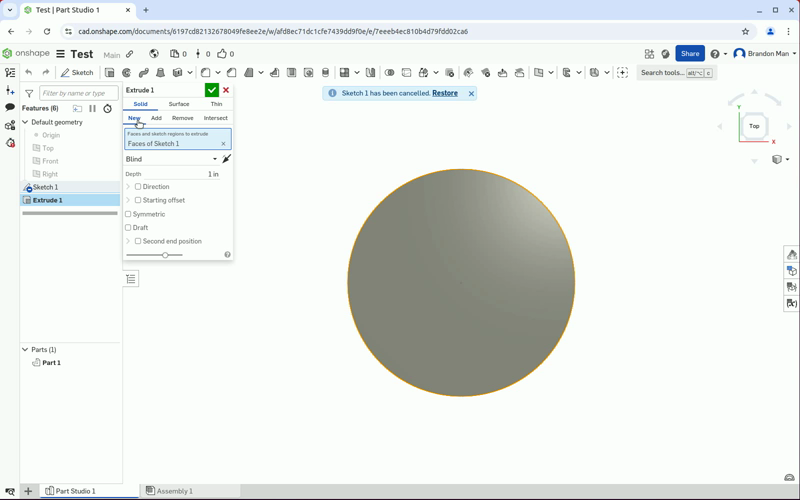
click(137, 120)
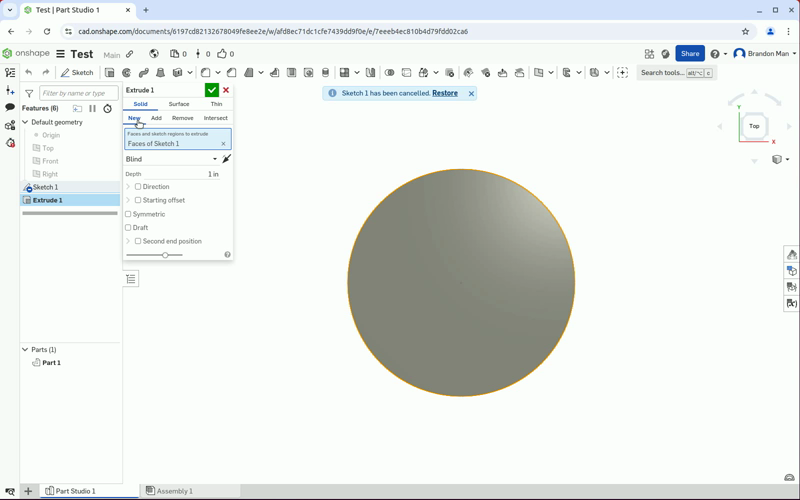
key(tab, 4)
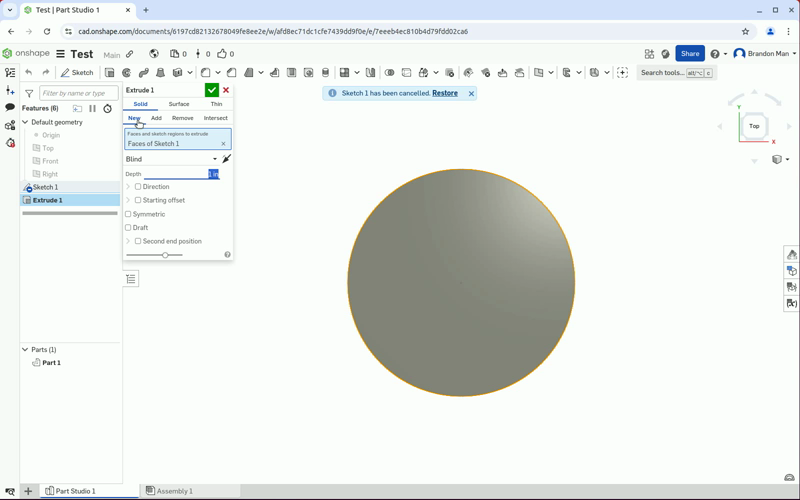
text(17.331)
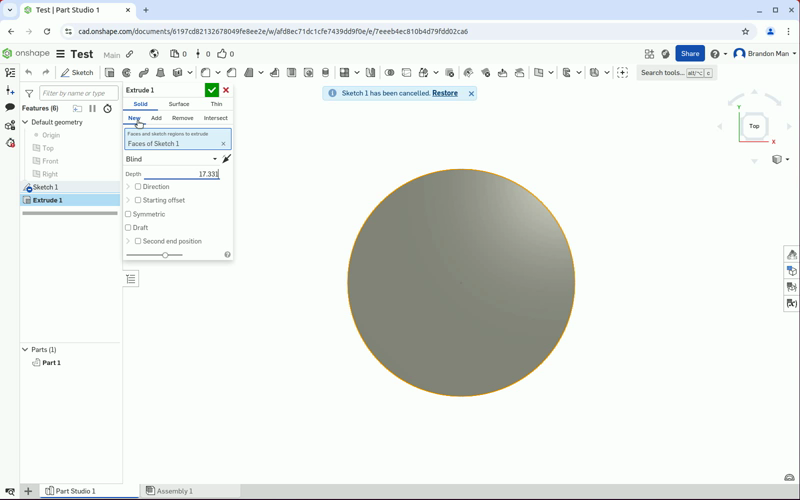
key(enter)
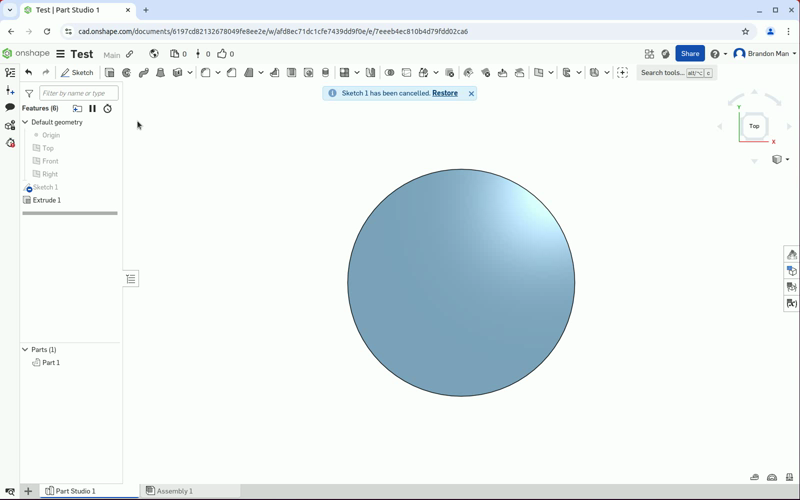
key(shift+h)
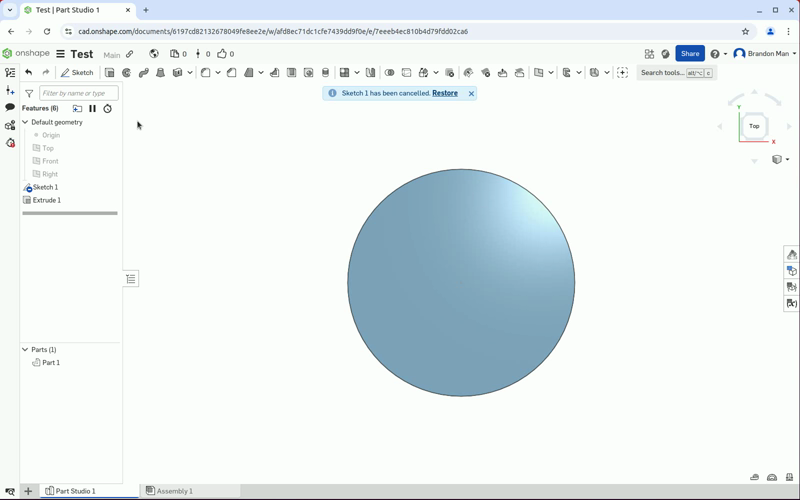
key(shift+h)
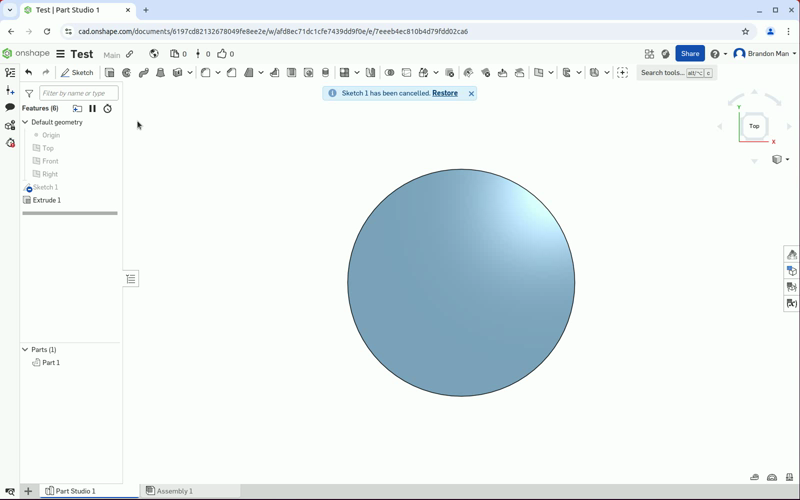
mouse_move(73, 189)
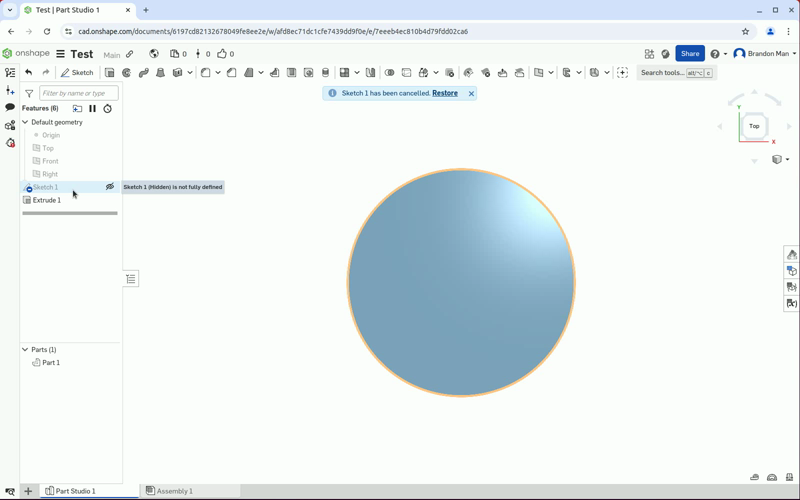
click(73, 189)
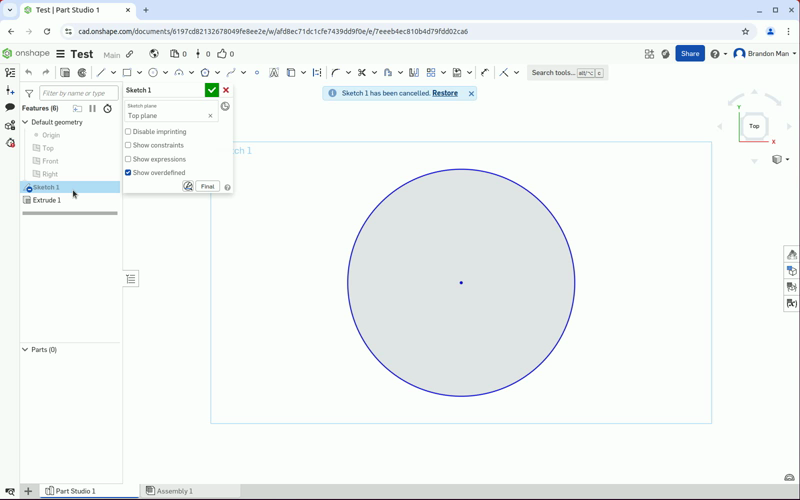
mouse_move(229, 92)
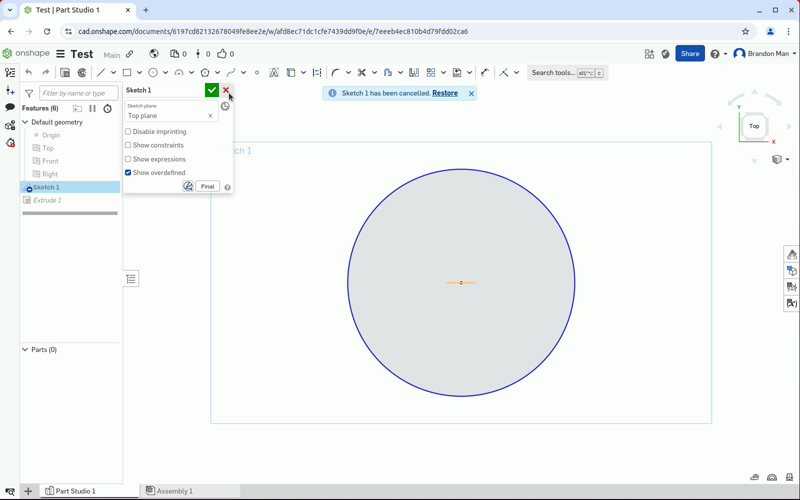
click(229, 92)
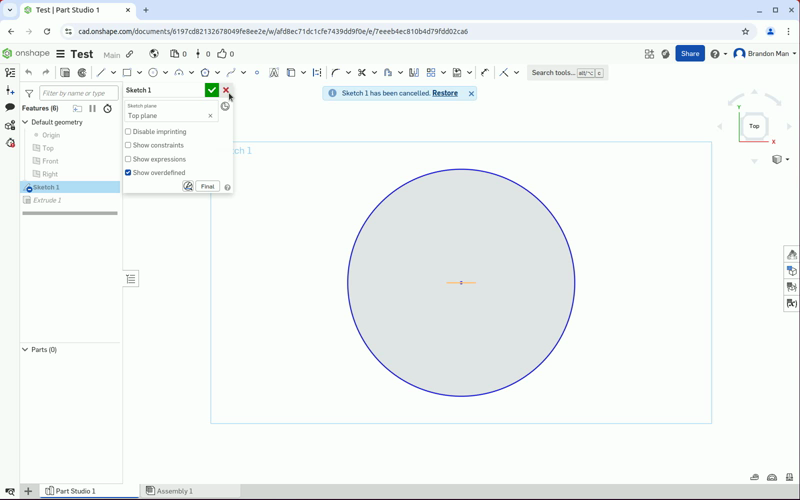
key(shift+s)
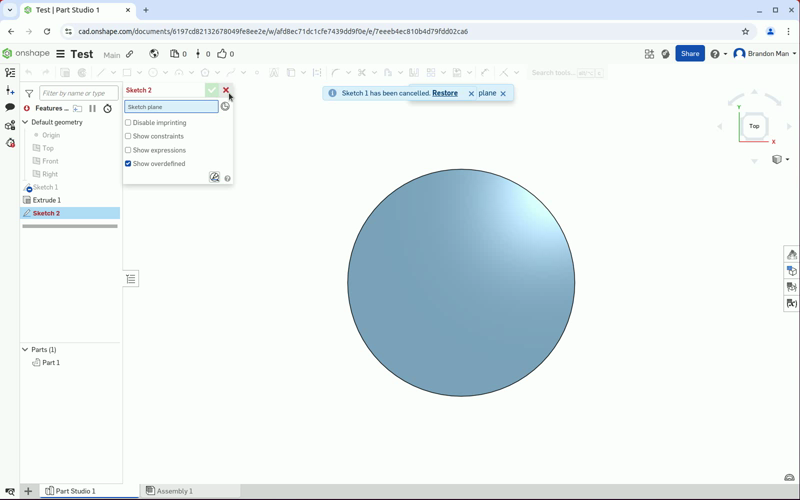
mouse_move(73, 150)
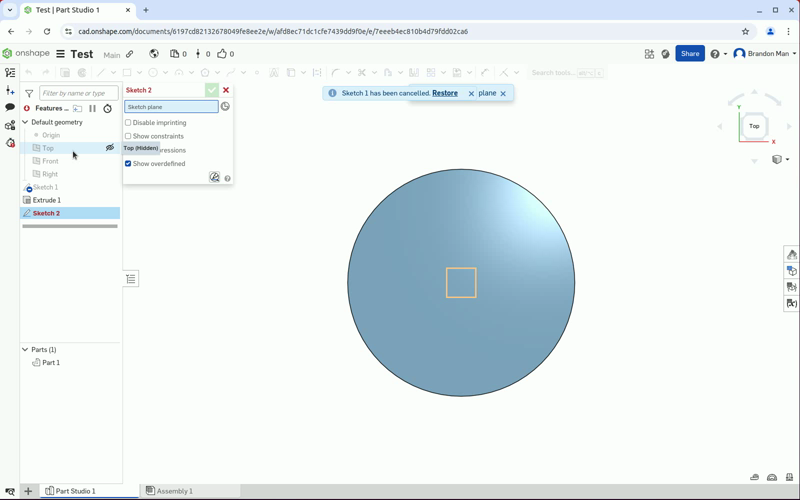
click(73, 150)
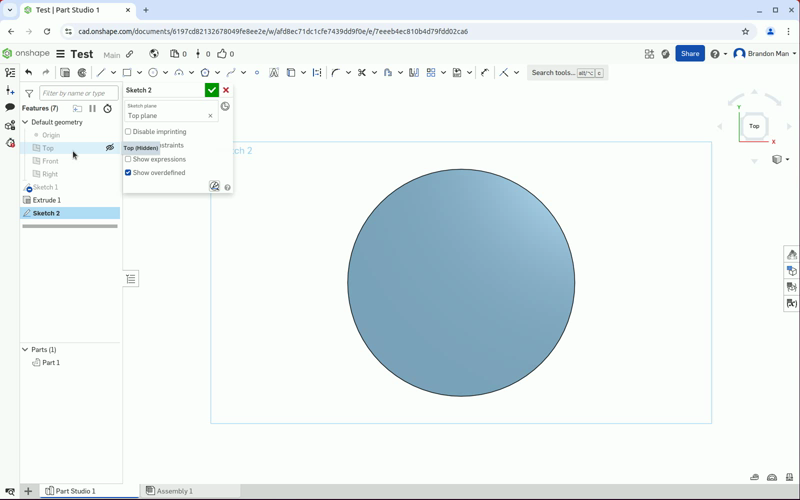
mouse_move(73, 352)
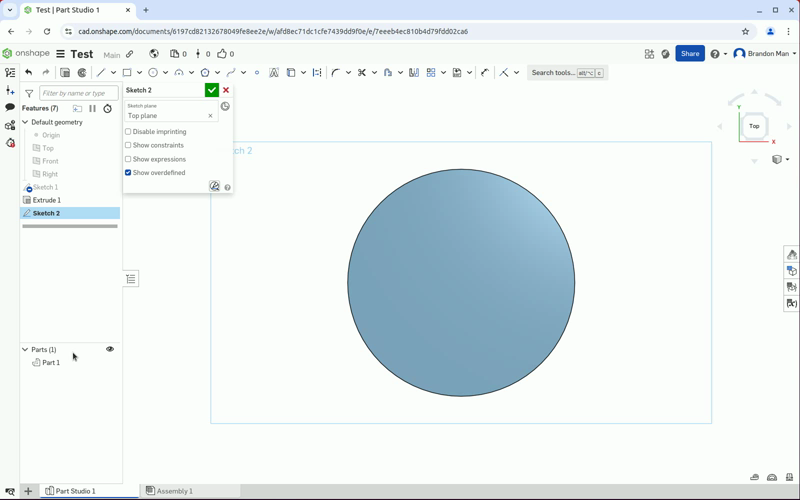
key(y)
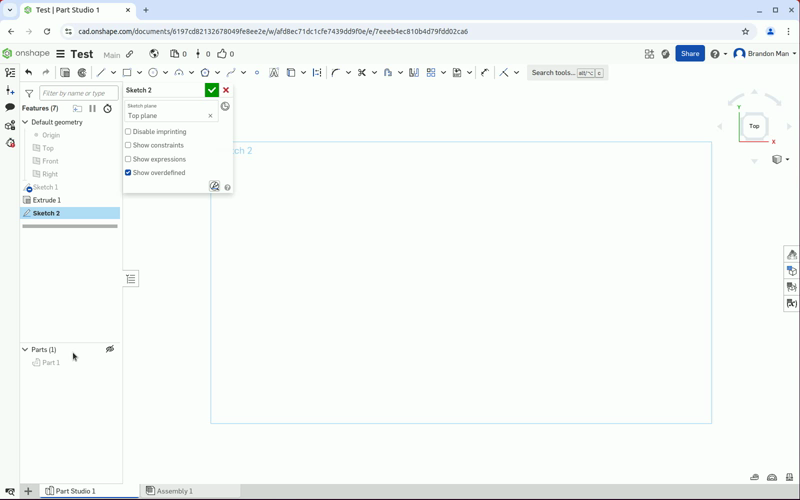
key(c)
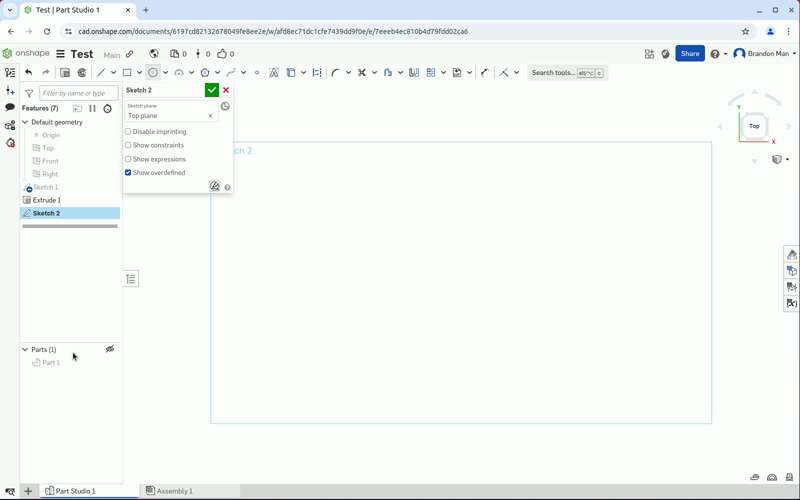
key_down(shift)
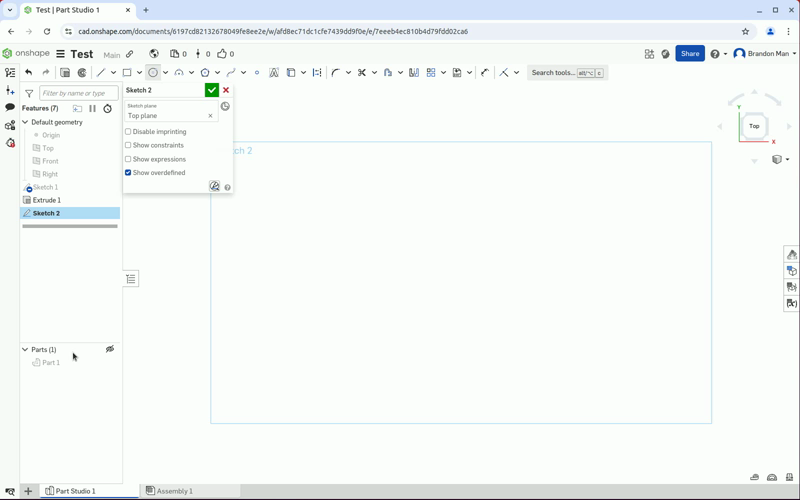
mouse_move(412, 339)
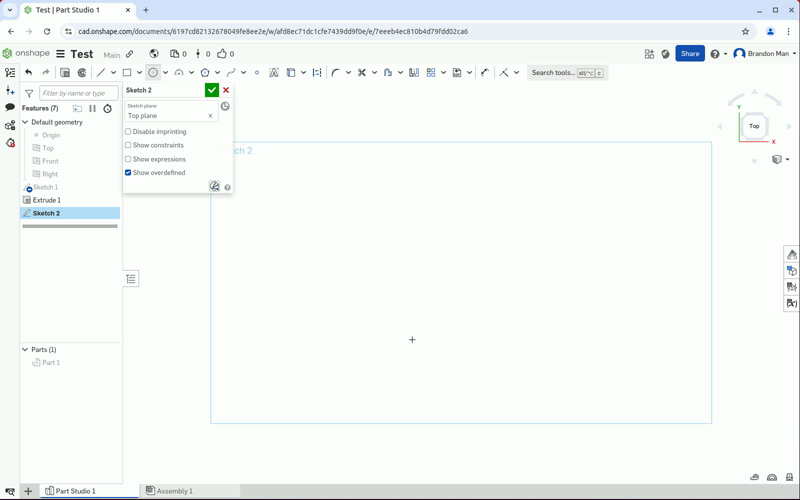
click(412, 339)
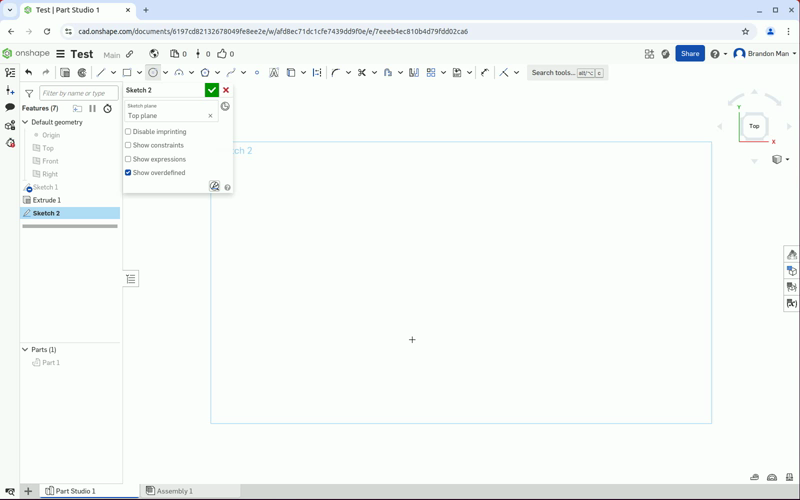
key_up(shift)
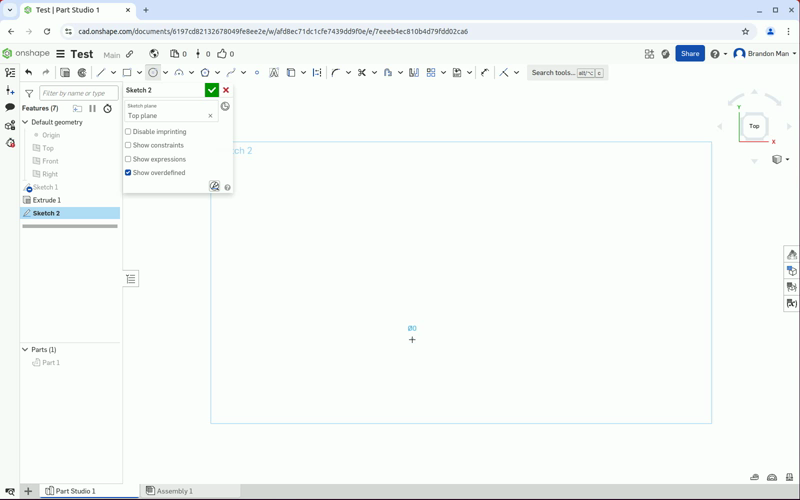
mouse_move(424, 339)
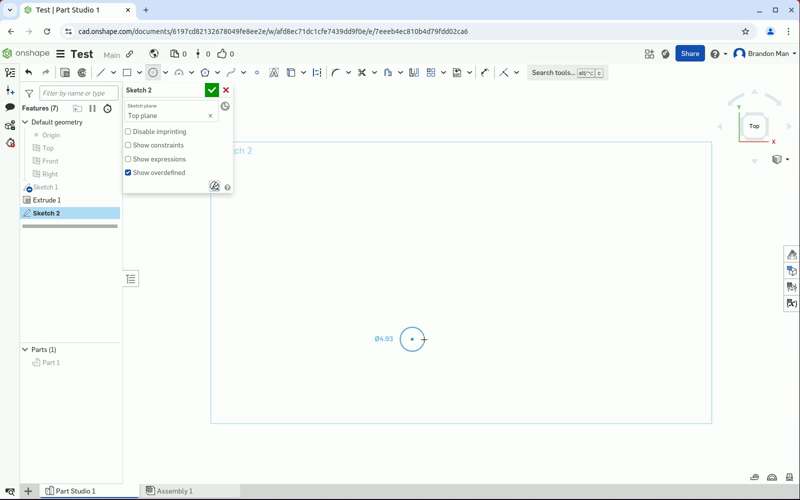
click(424, 339)
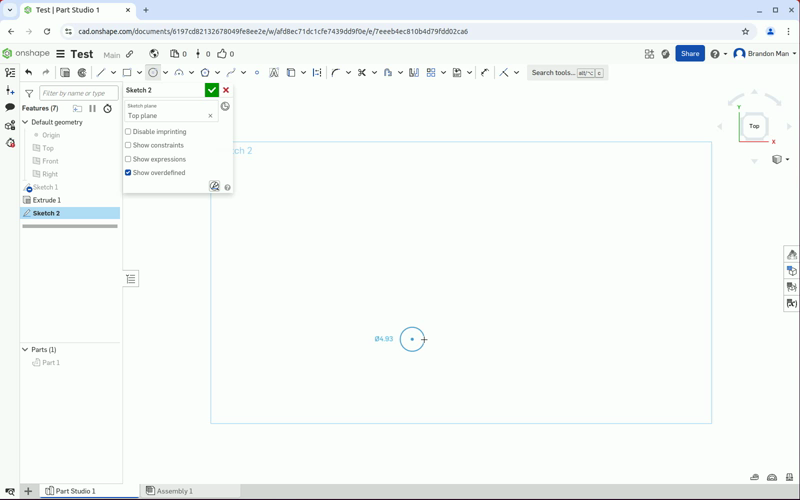
key(esc)
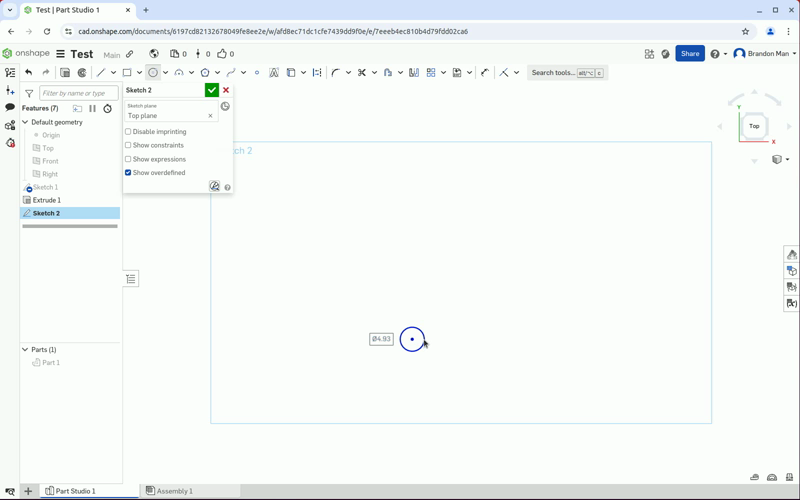
mouse_move(407, 330)
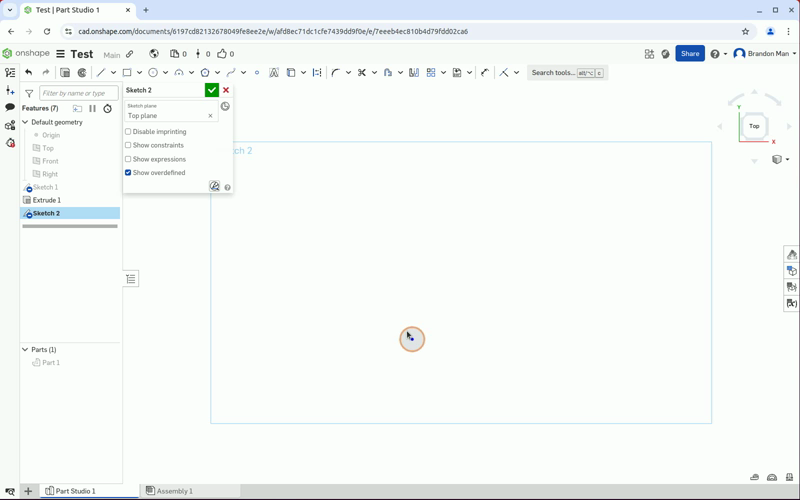
scroll(6)
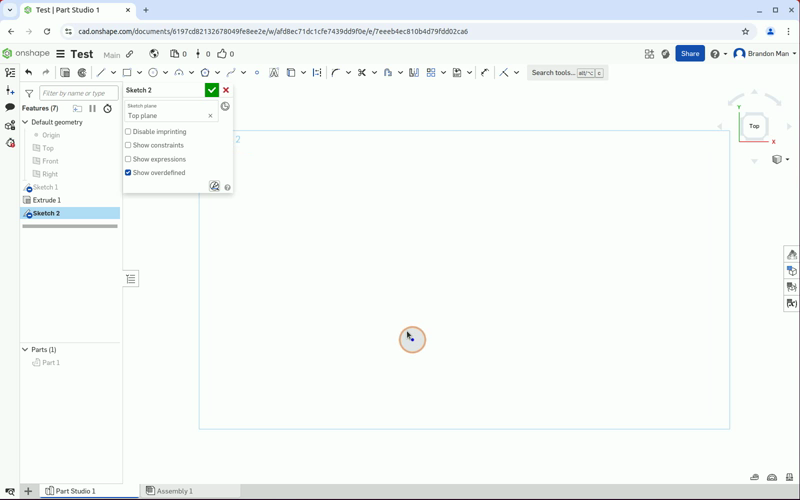
scroll(6)
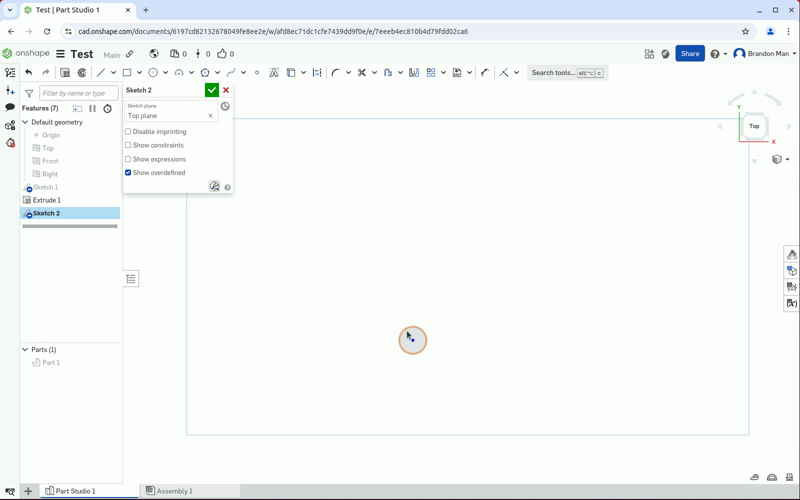
scroll(6)
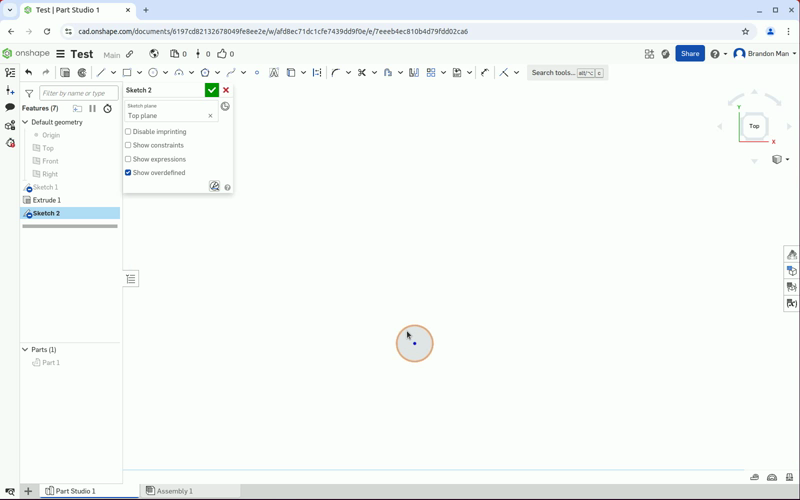
scroll(6)
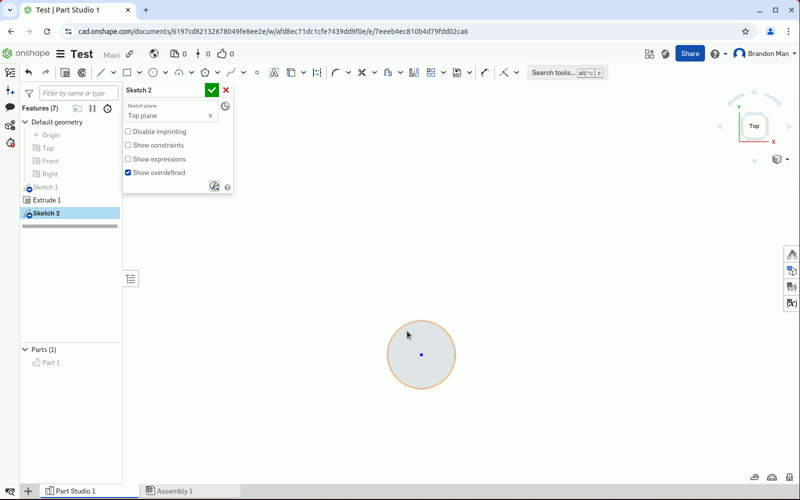
scroll(6)
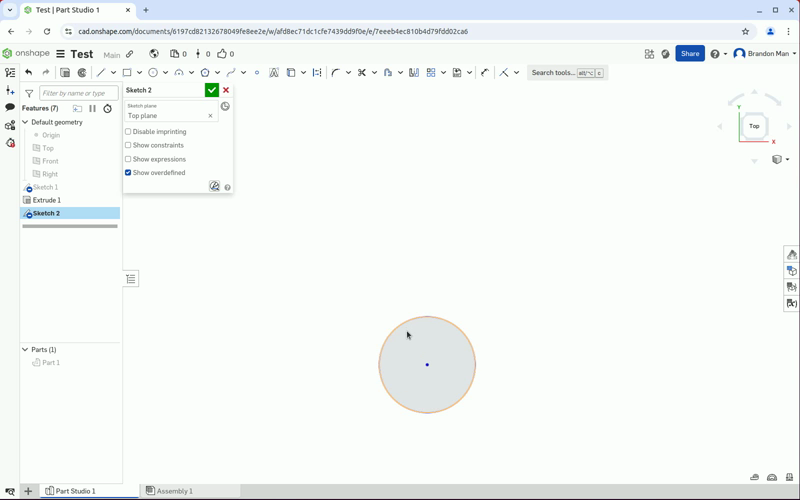
scroll(6)
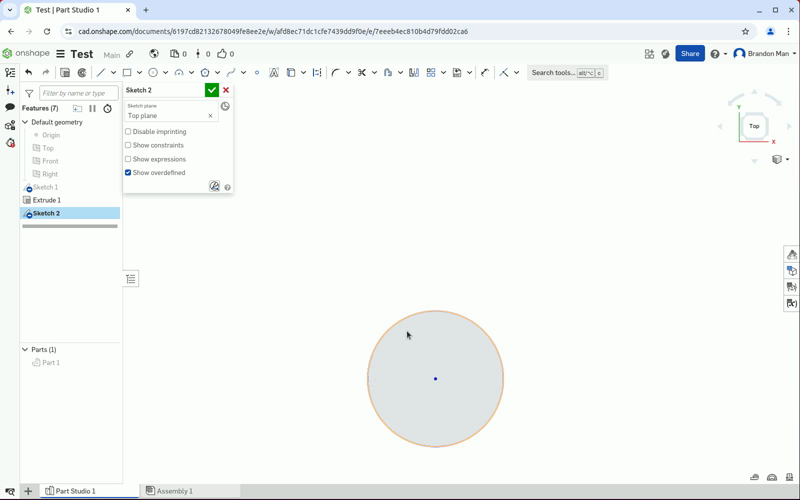
scroll(6)
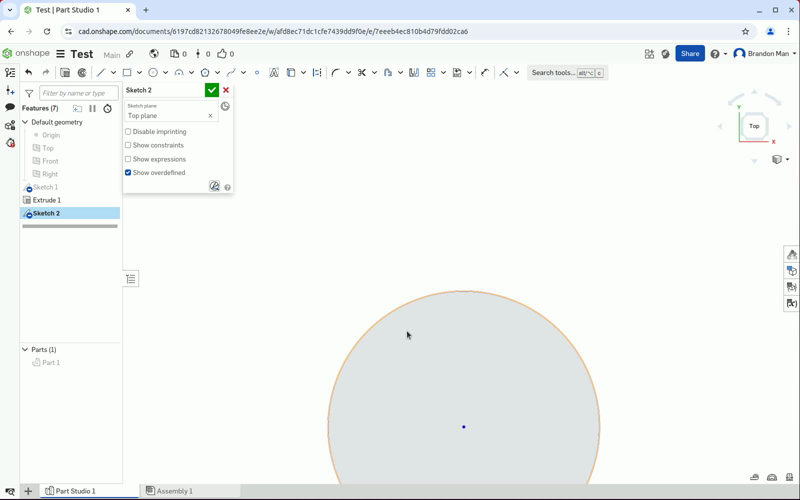
click(407, 330)
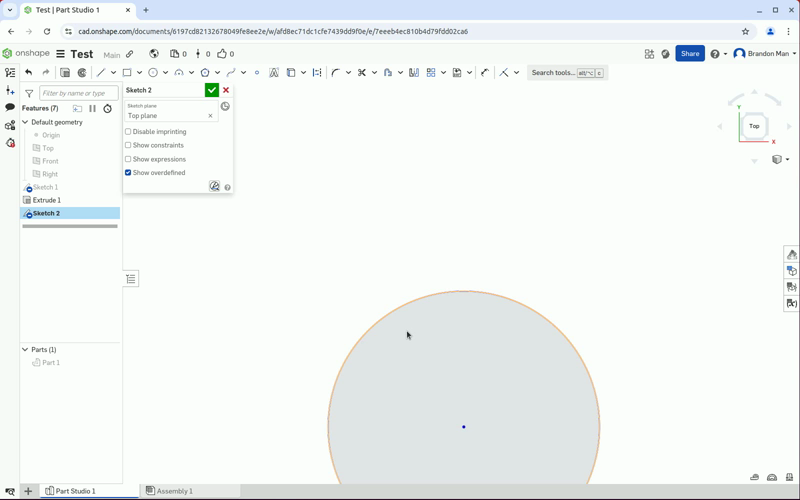
scroll(-6)
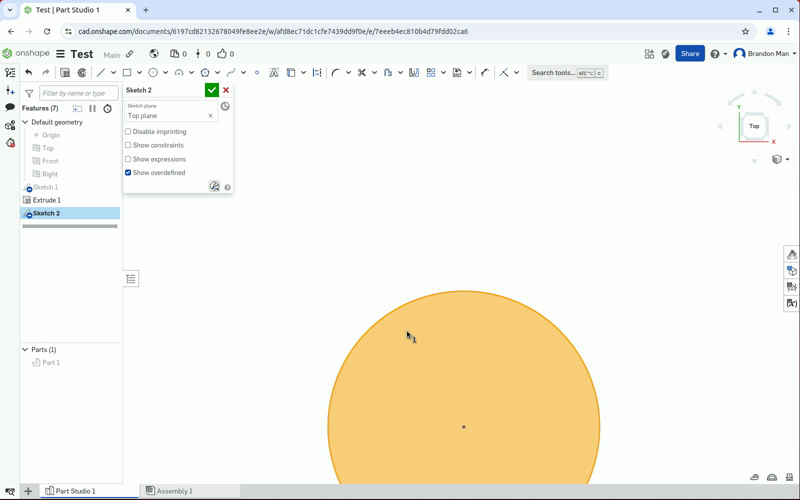
scroll(-6)
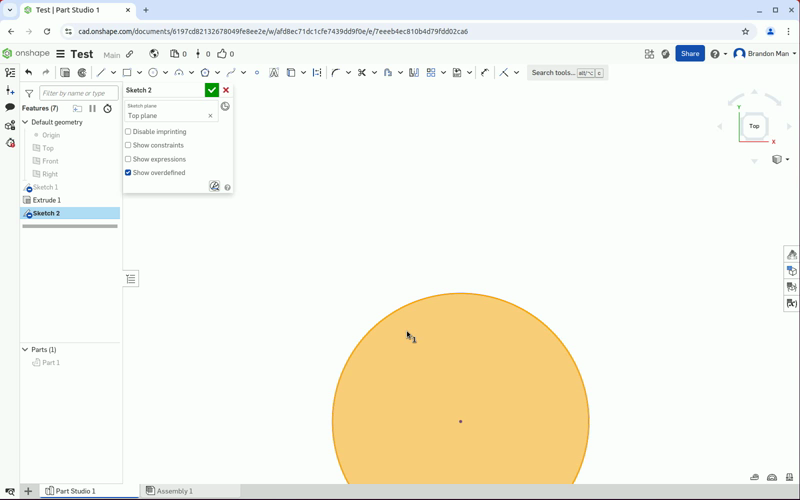
scroll(-6)
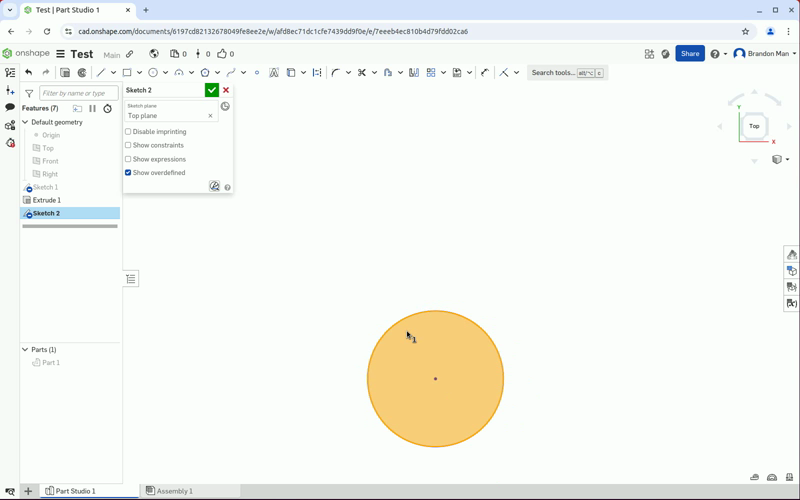
scroll(-6)
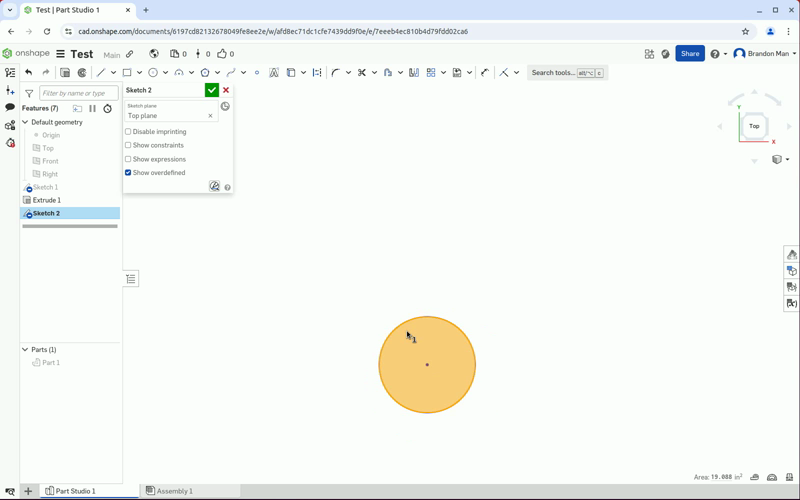
scroll(-6)
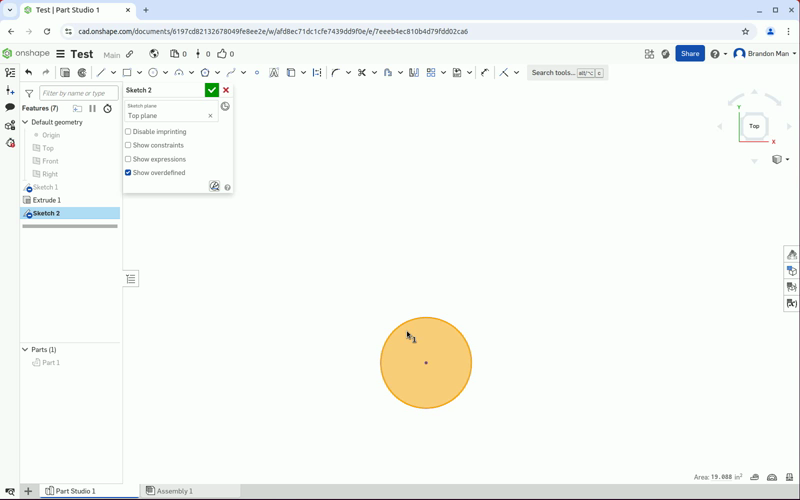
scroll(-6)
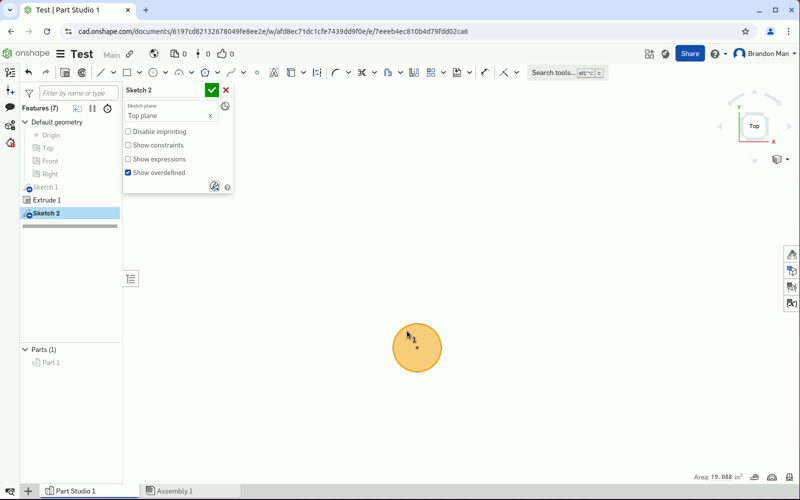
scroll(-6)
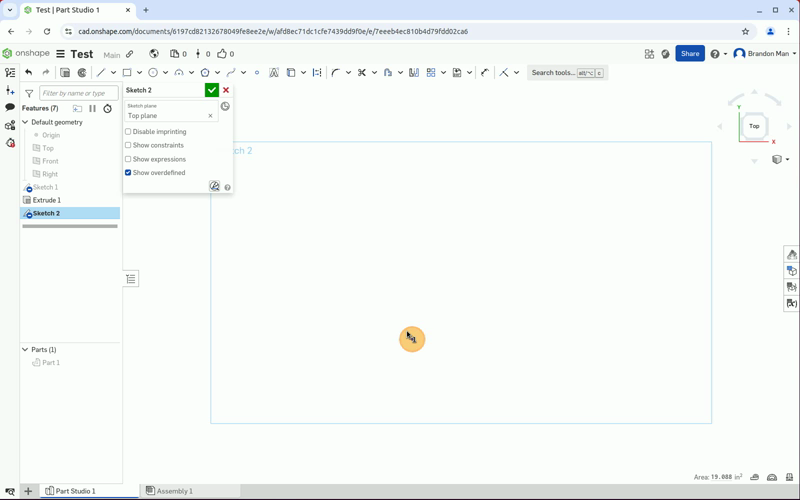
mouse_move(73, 352)
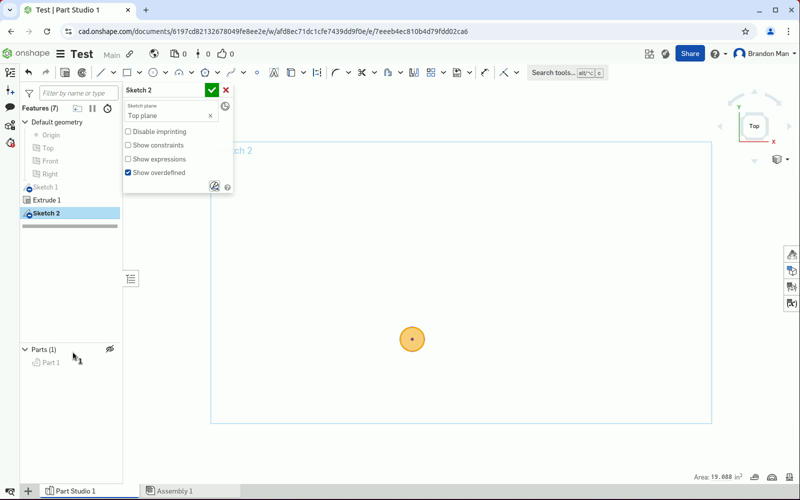
key(shift+y)
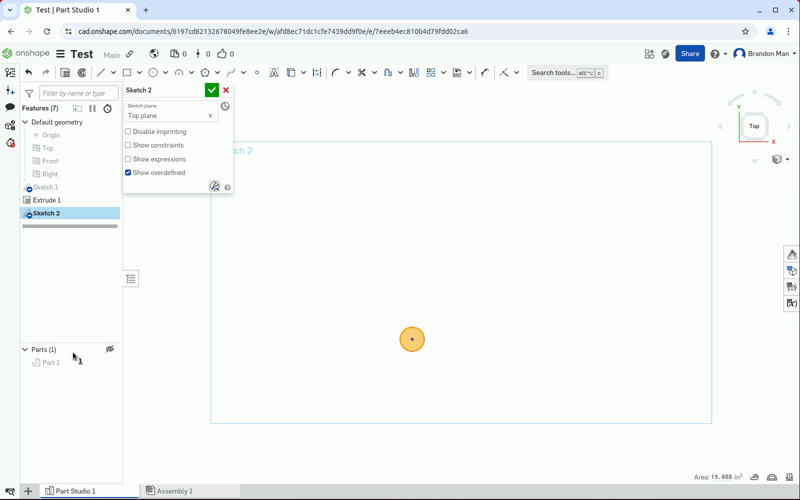
key(shift+e)
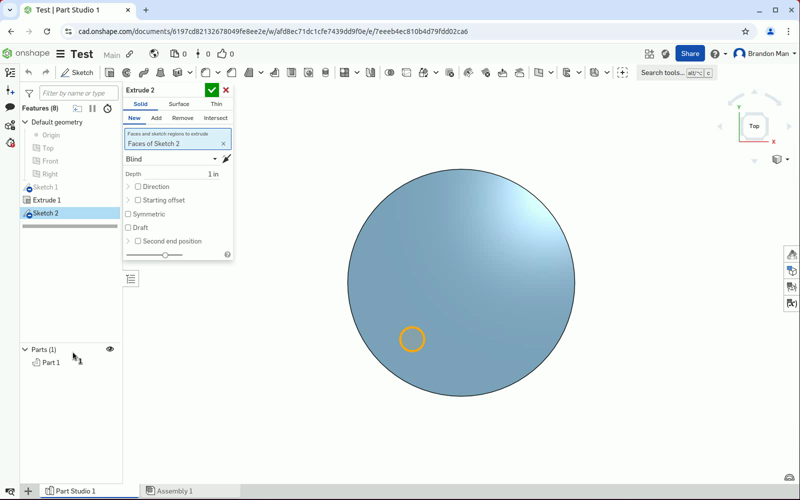
mouse_move(143, 106)
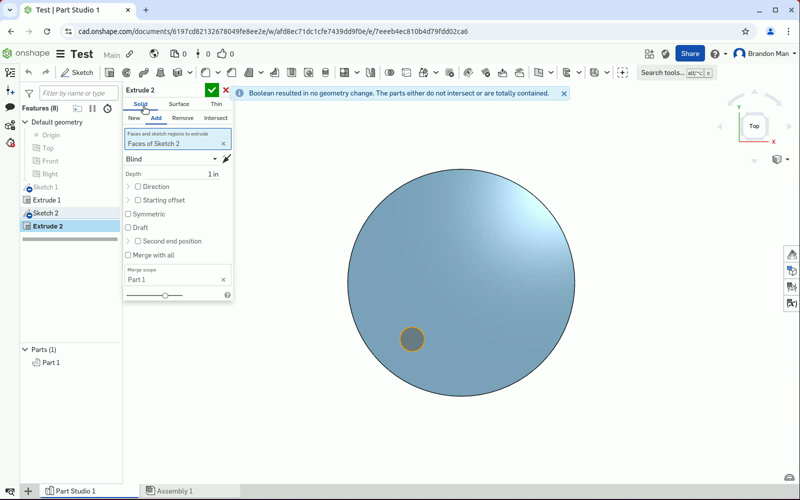
click(143, 106)
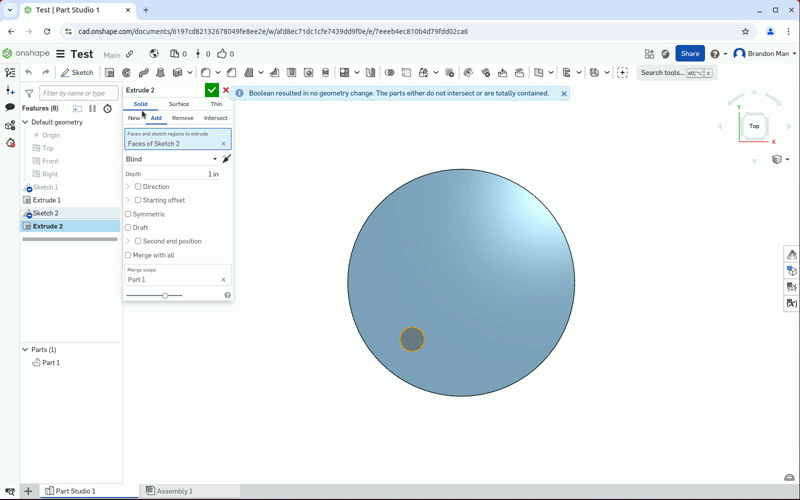
mouse_move(137, 120)
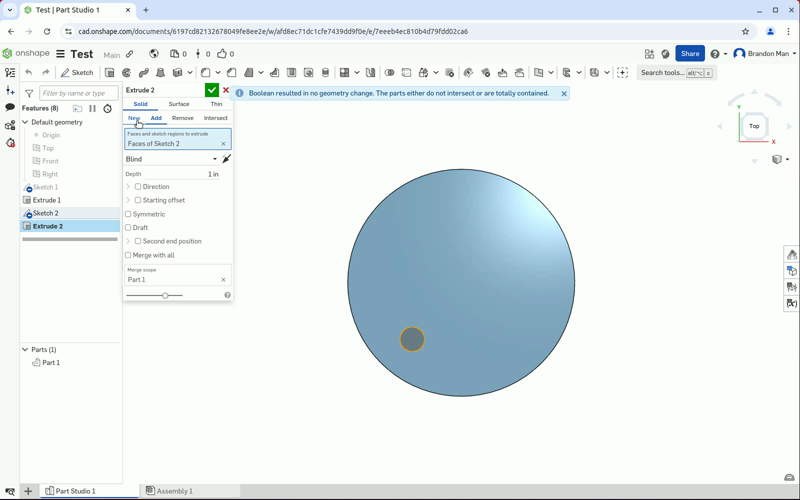
click(137, 120)
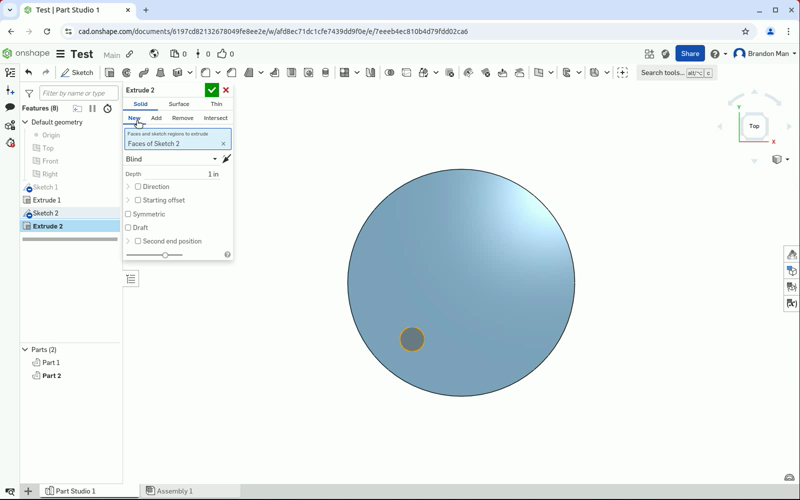
key(tab, 4)
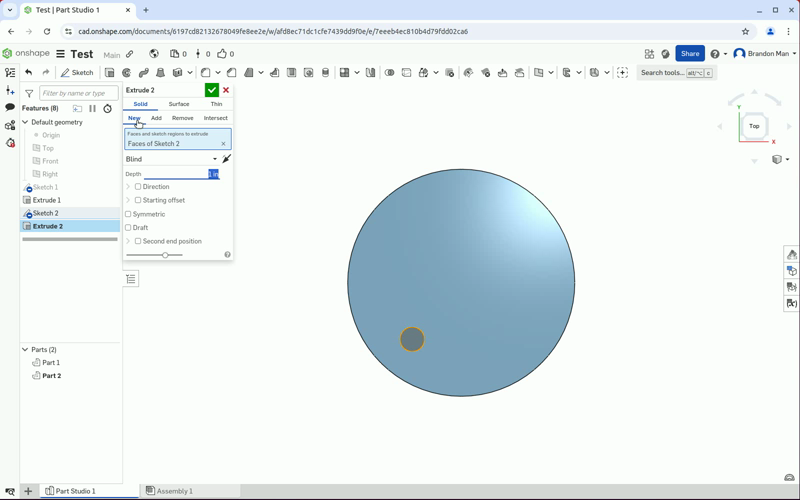
text(17.331)
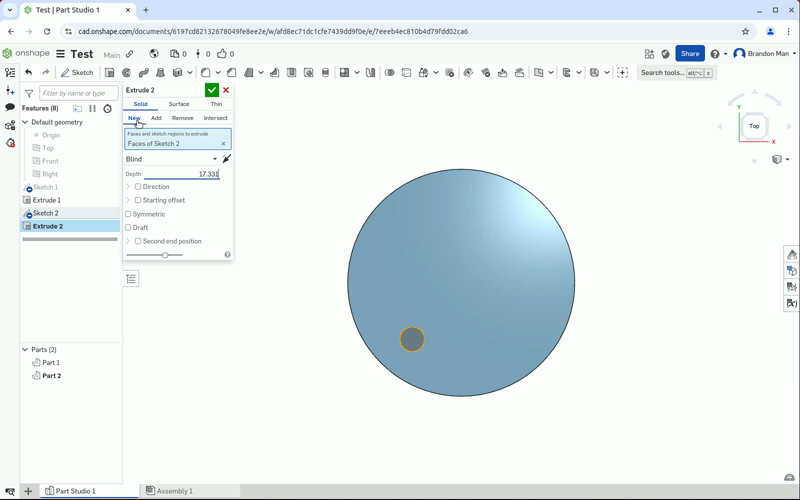
key(enter)
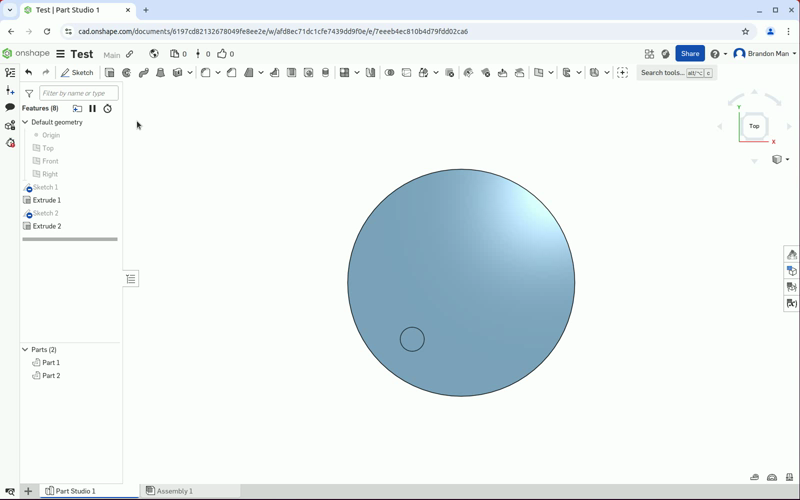
key(shift+h)
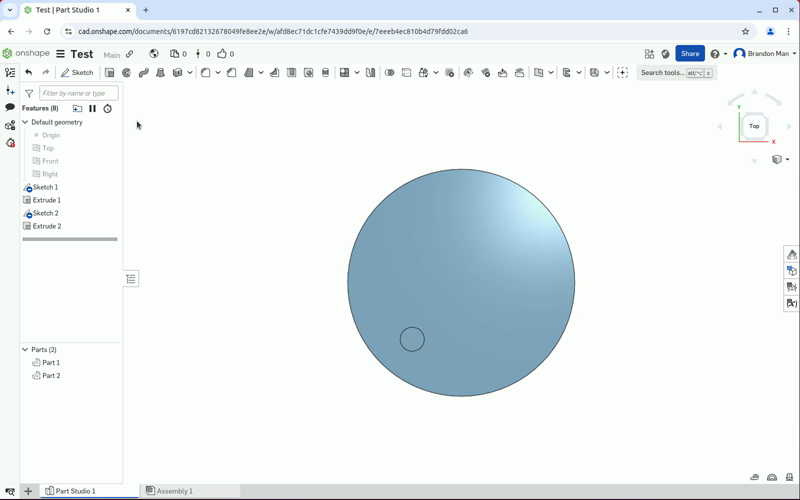
key(shift+h)
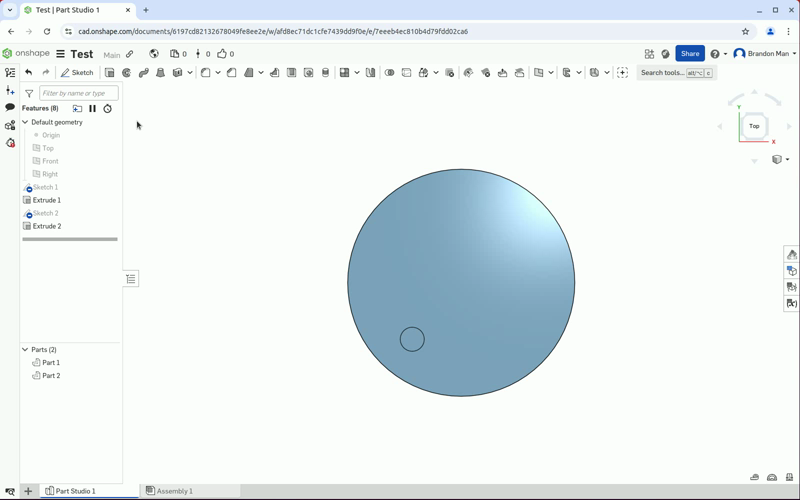
mouse_move(73, 189)
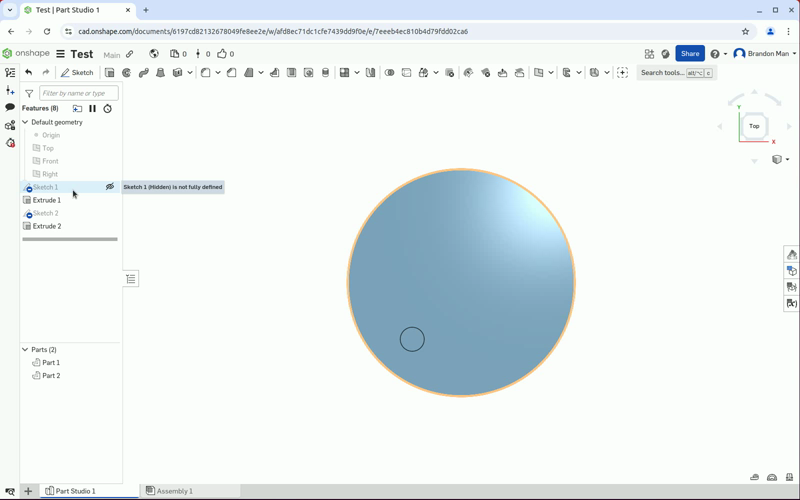
click(73, 189)
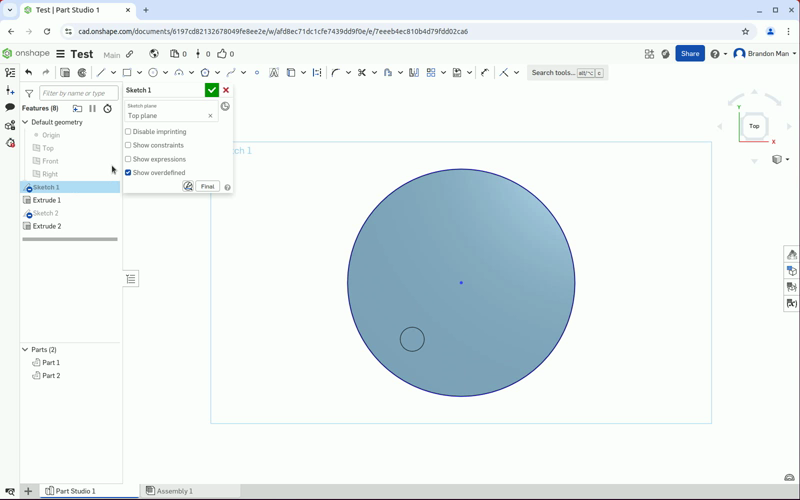
mouse_move(229, 92)
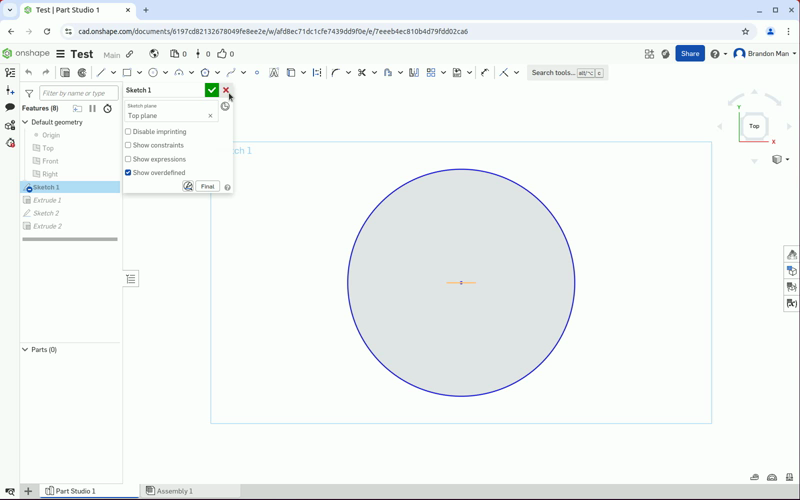
click(229, 92)
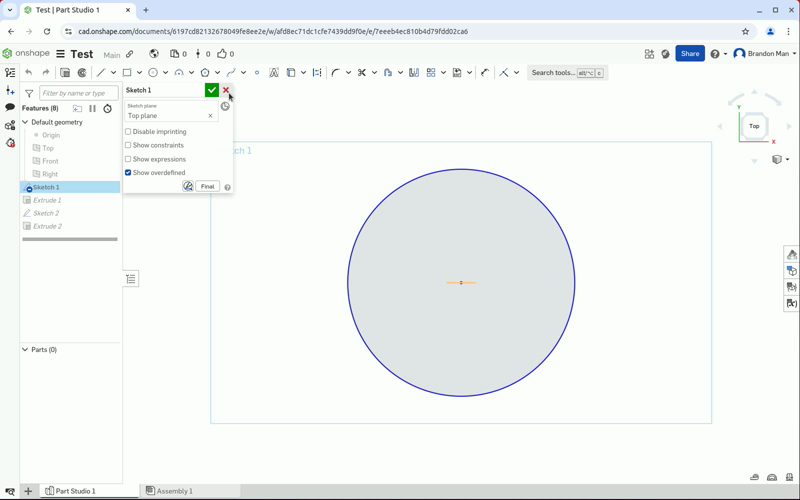
key(shift+s)
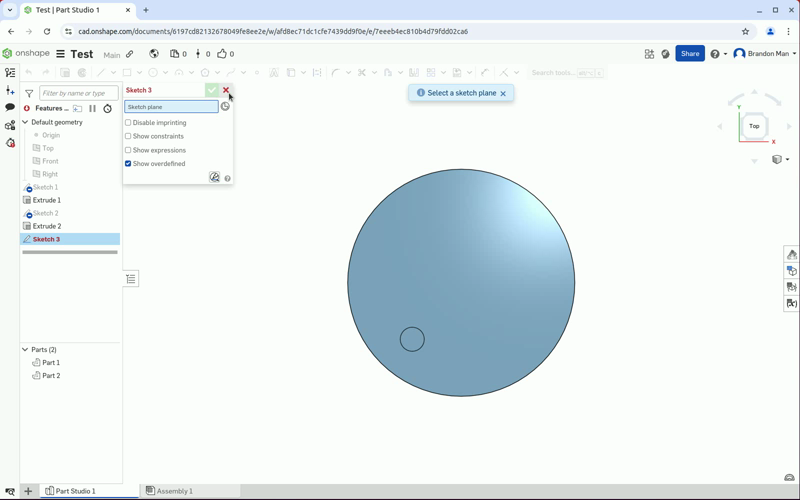
mouse_move(73, 150)
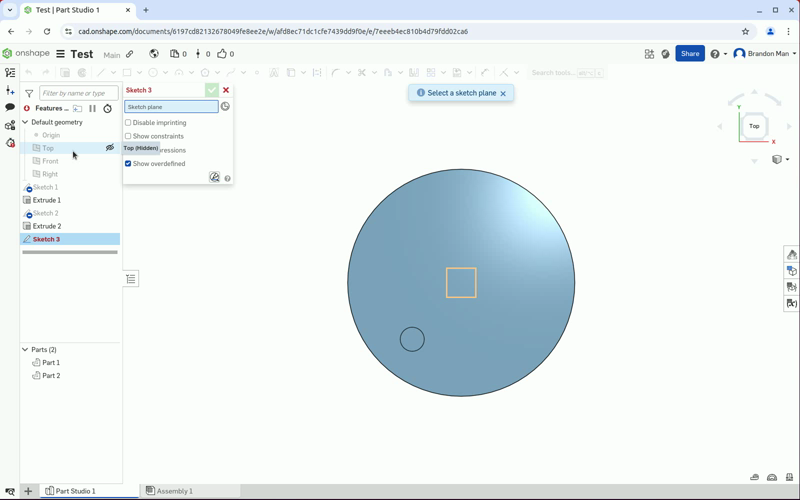
click(73, 150)
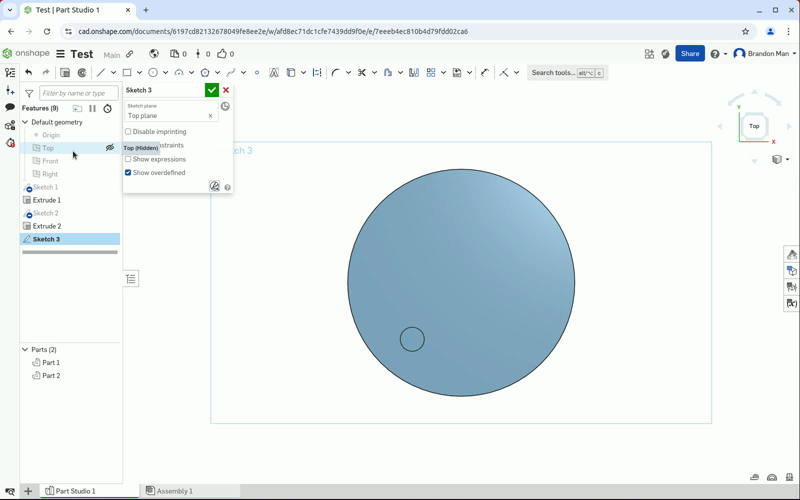
mouse_move(73, 352)
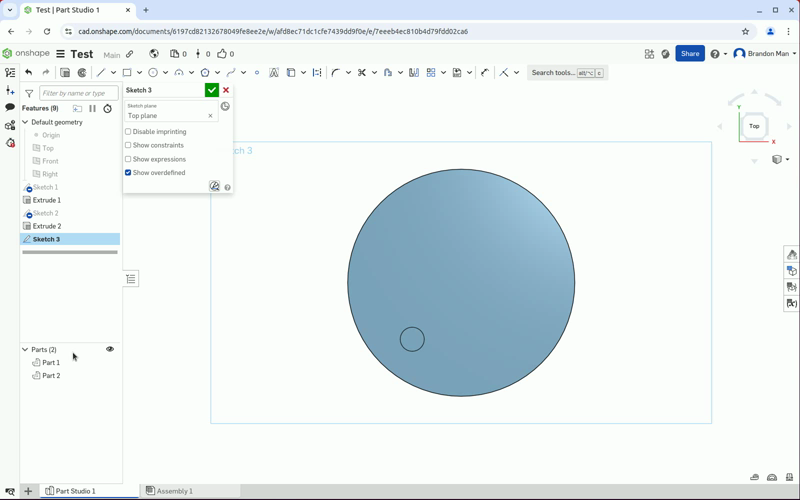
key(y)
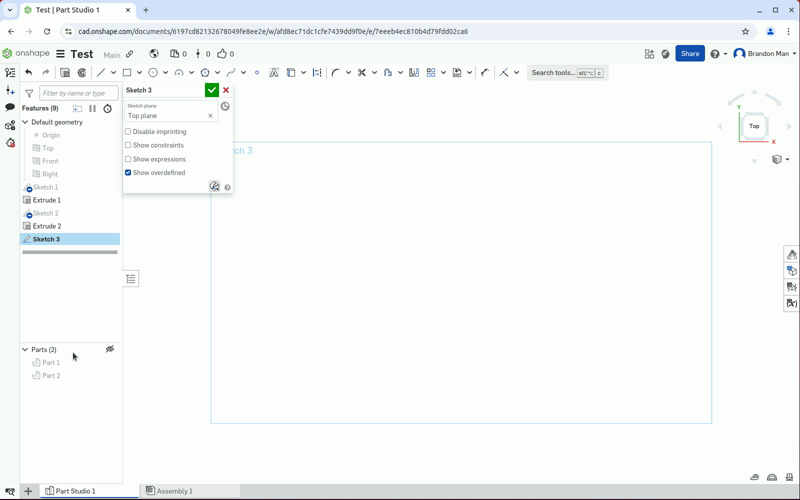
key(c)
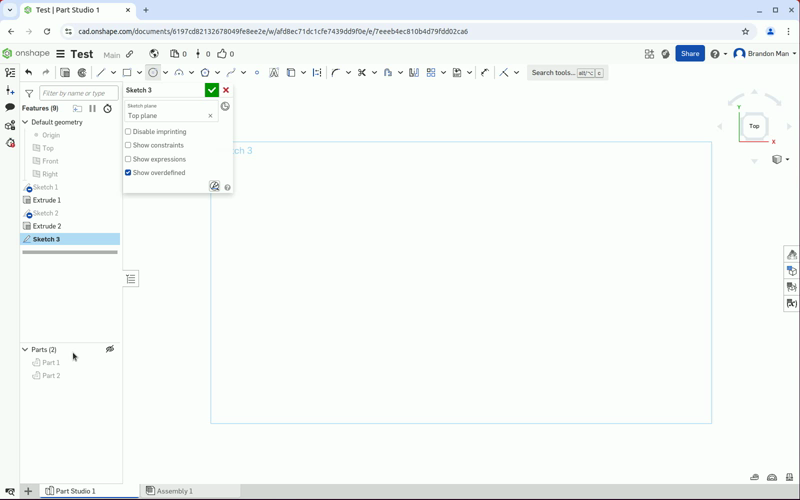
key_down(shift)
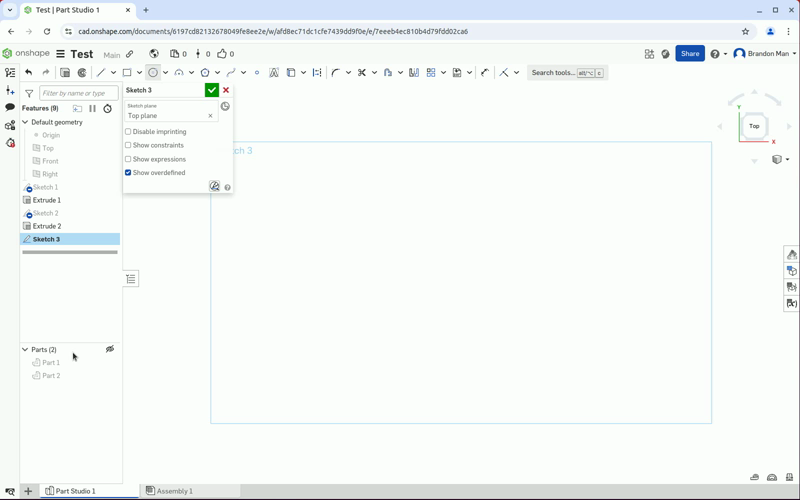
mouse_move(461, 282)
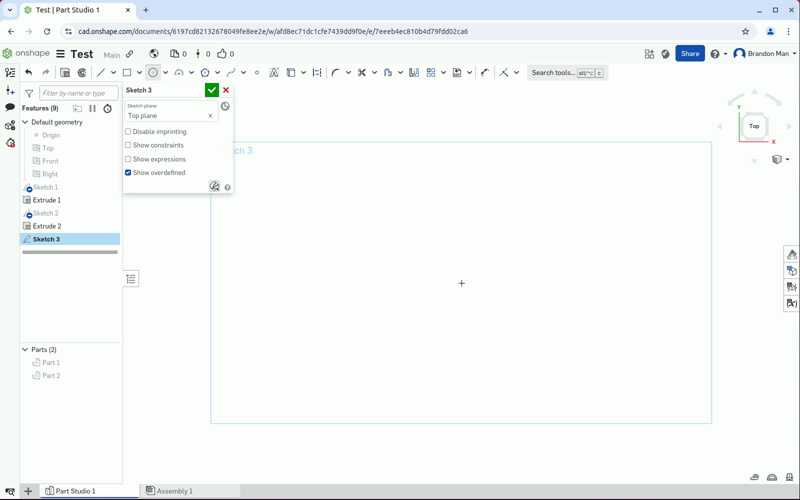
click(461, 282)
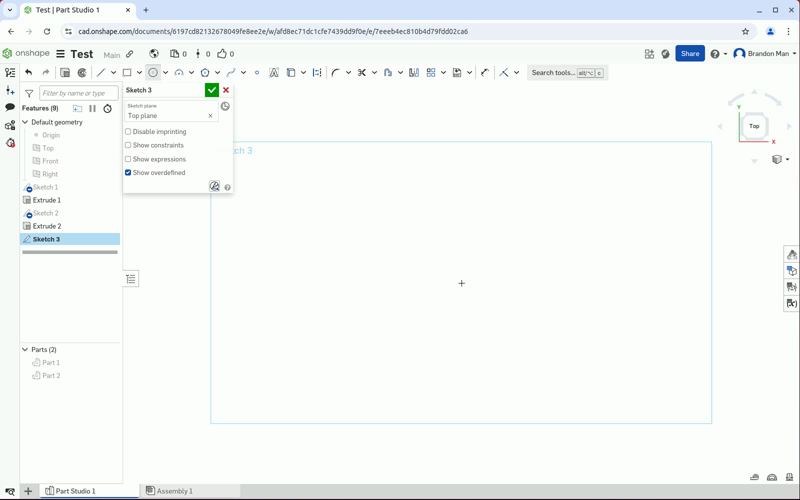
key_up(shift)
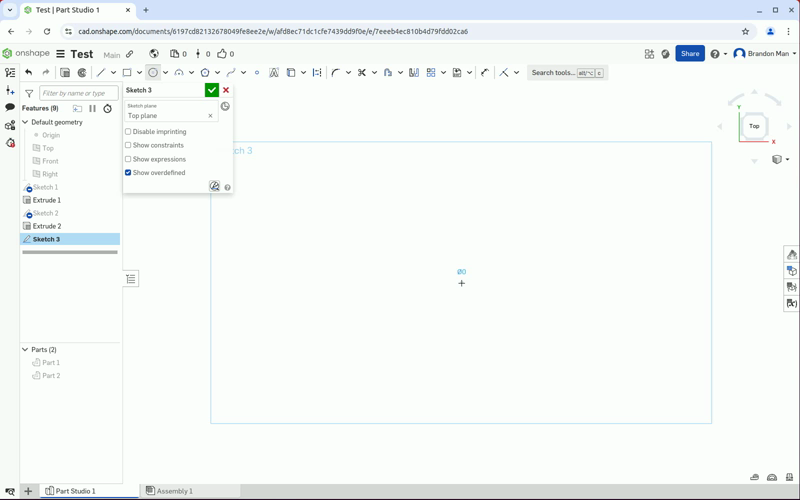
mouse_move(537, 282)
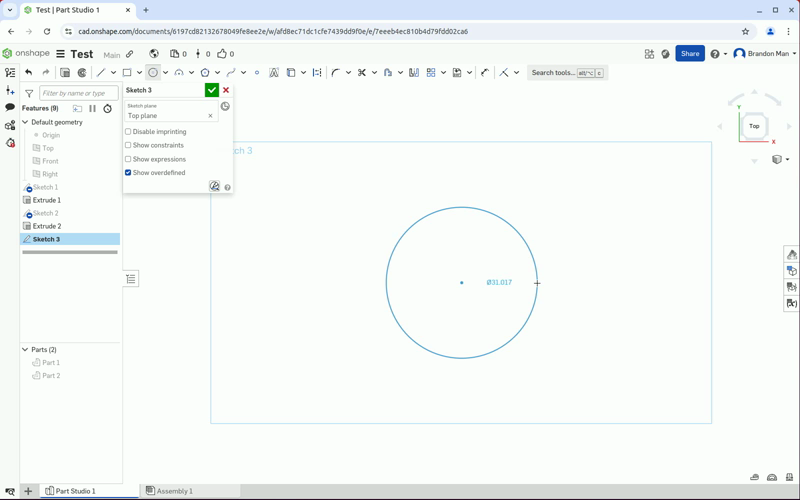
click(537, 282)
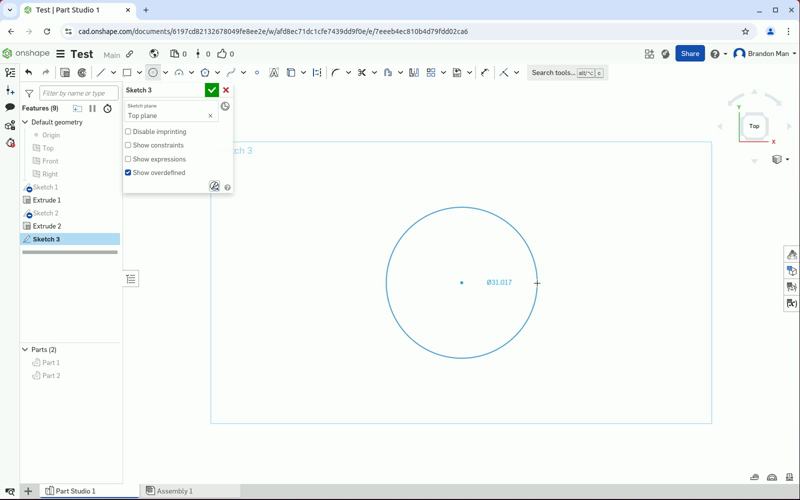
key(esc)
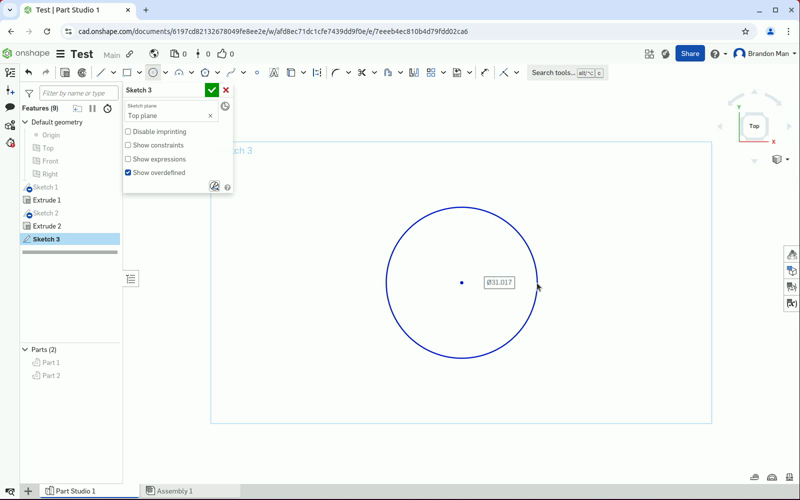
mouse_move(489, 299)
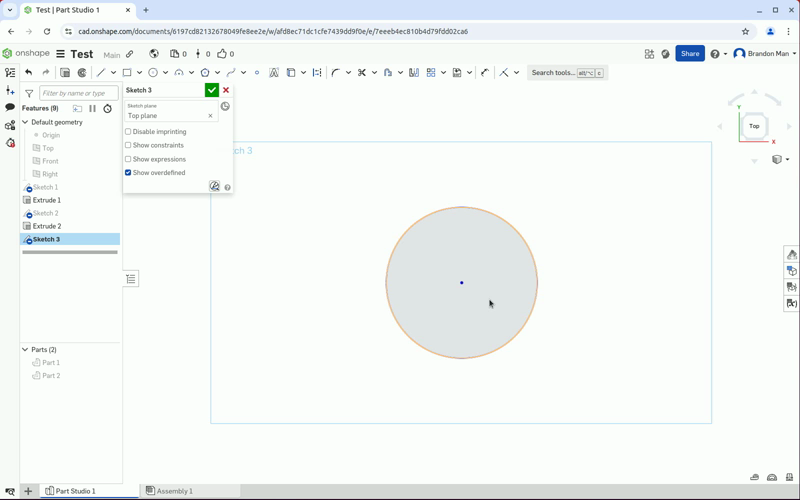
click(489, 299)
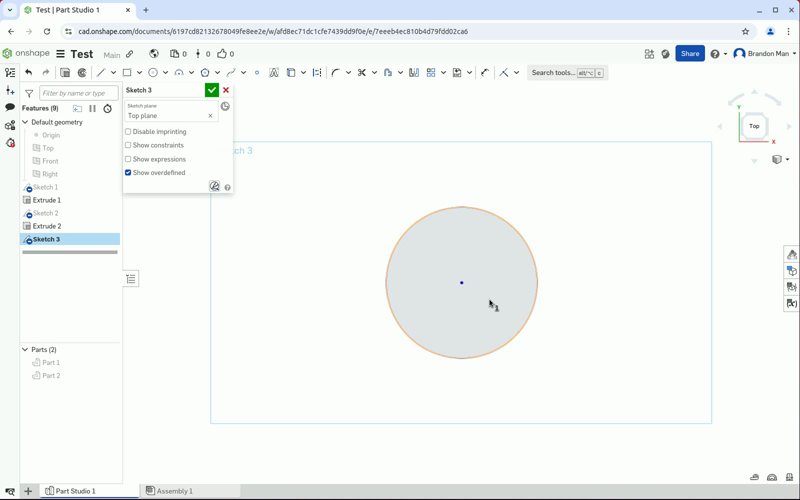
mouse_move(73, 352)
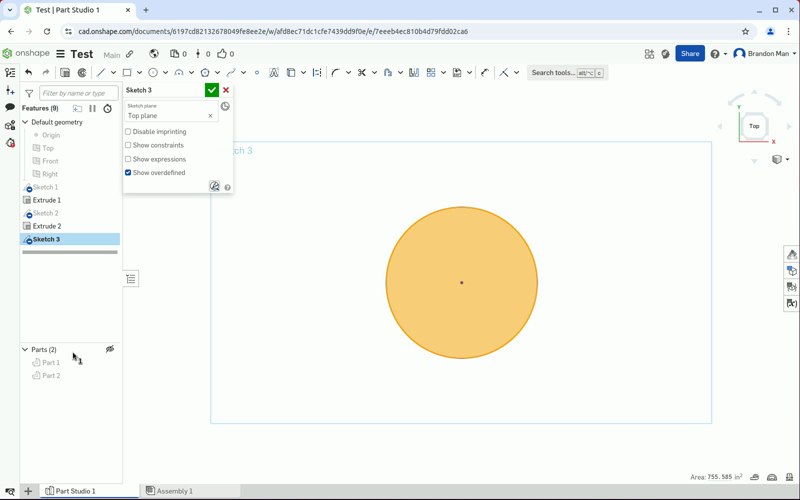
key(shift+y)
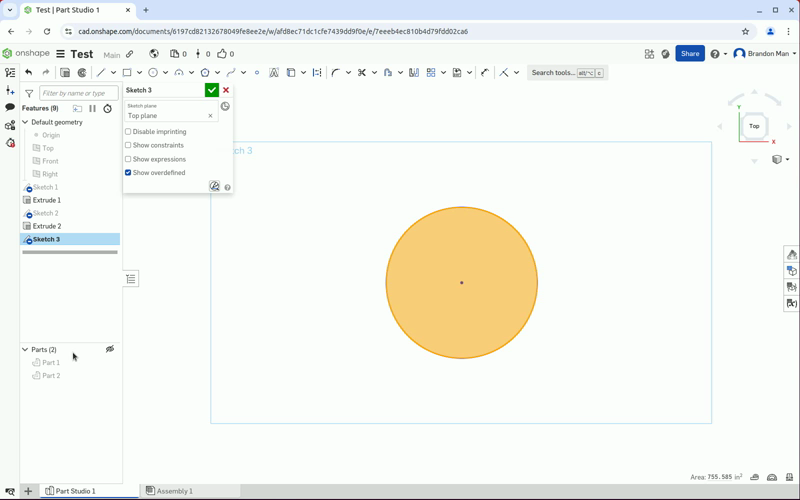
key(shift+e)
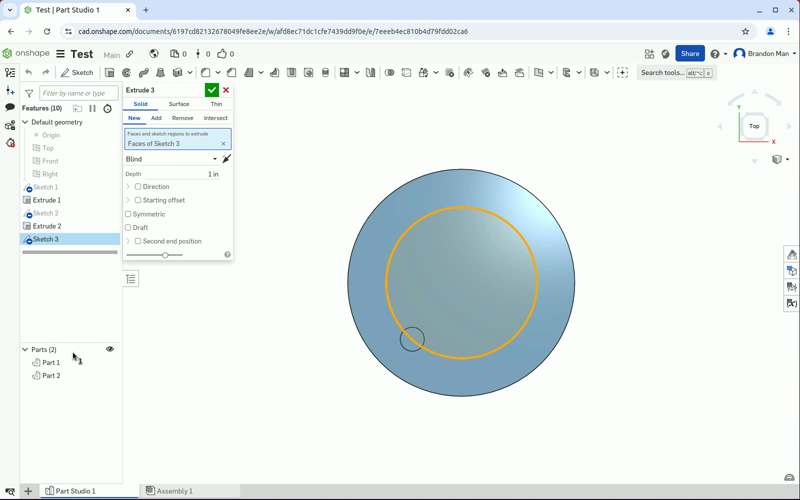
mouse_move(143, 106)
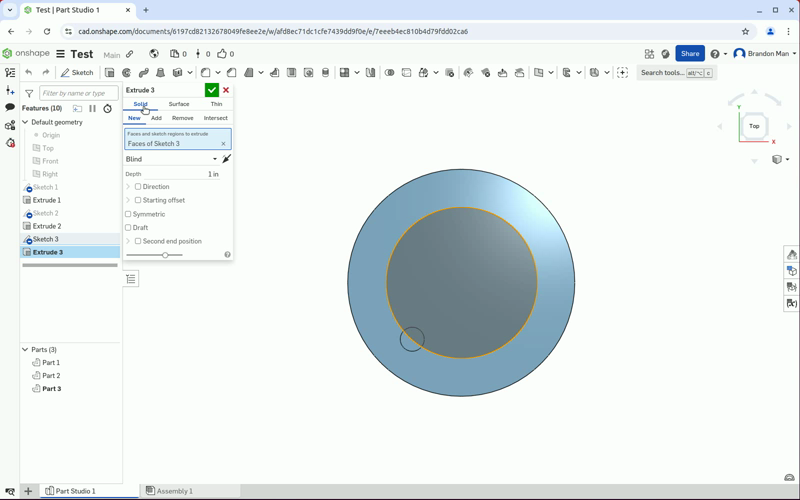
click(143, 106)
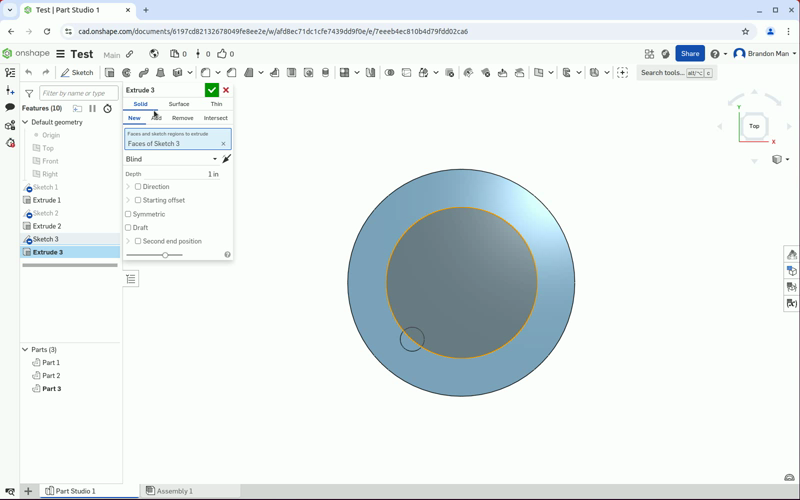
mouse_move(186, 120)
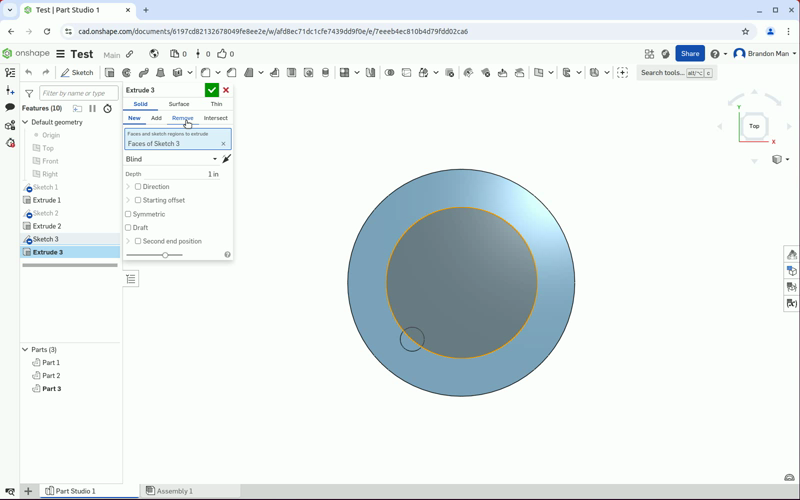
click(186, 120)
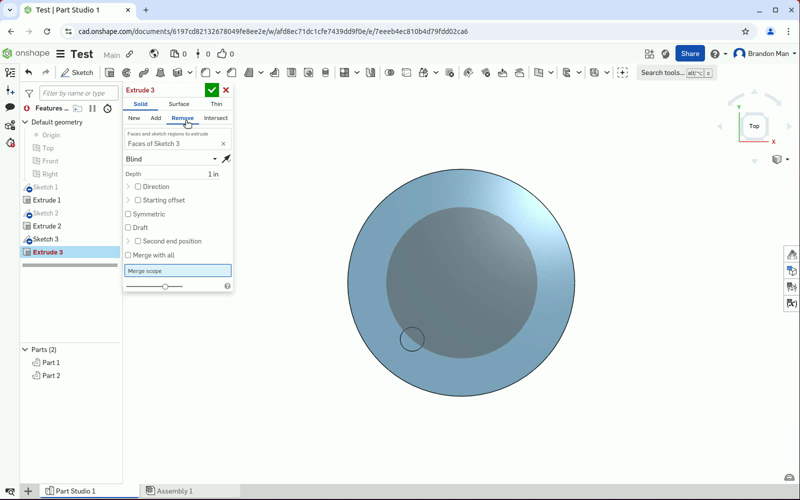
key(tab, 4)
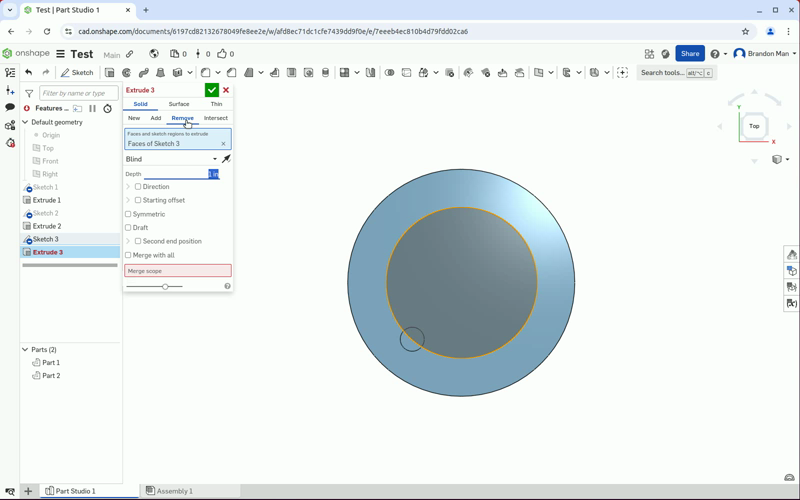
text(-17.331)
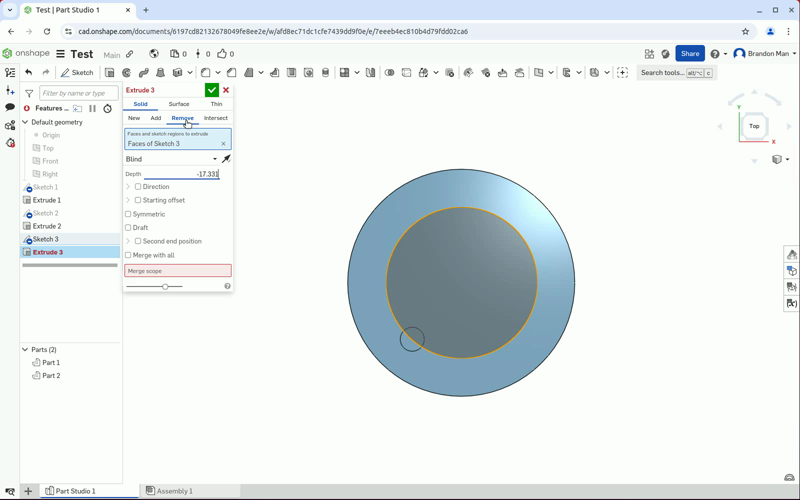
key(tab, 6)
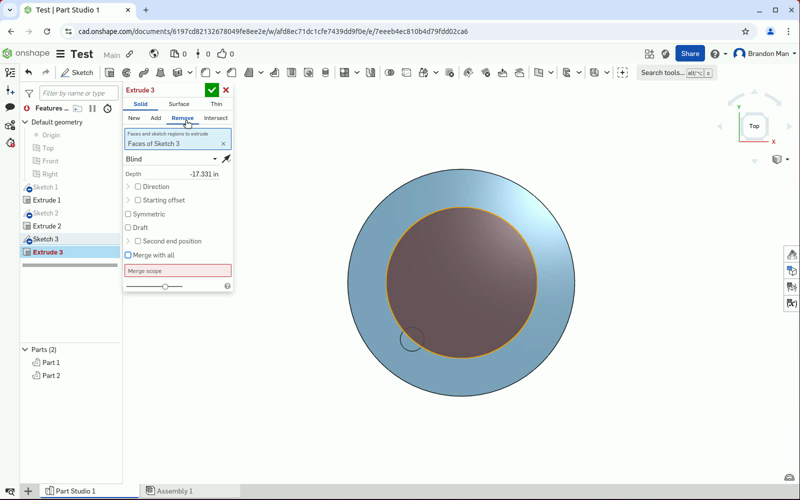
key(space)
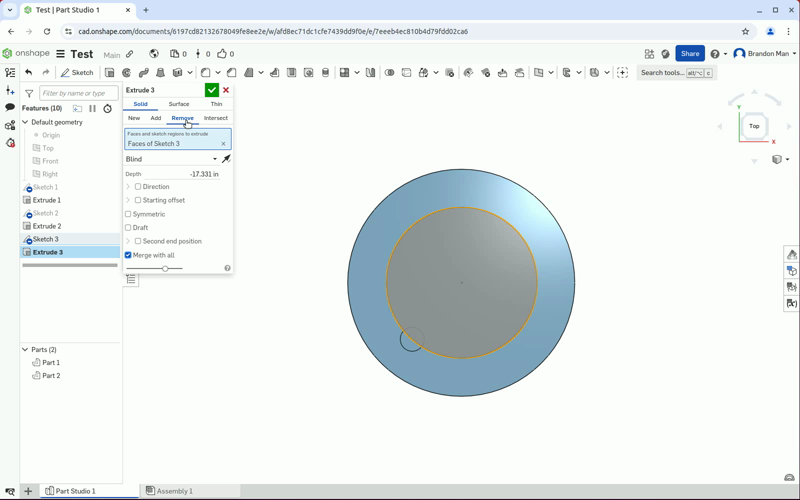
key(enter)
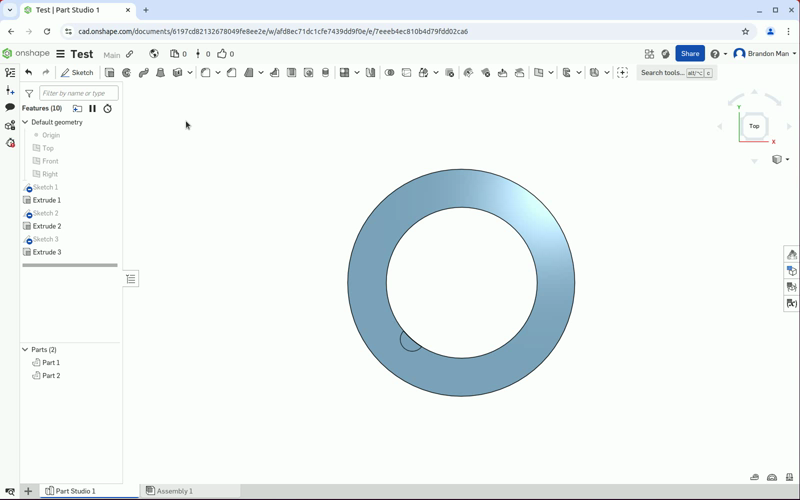
key(shift+h)
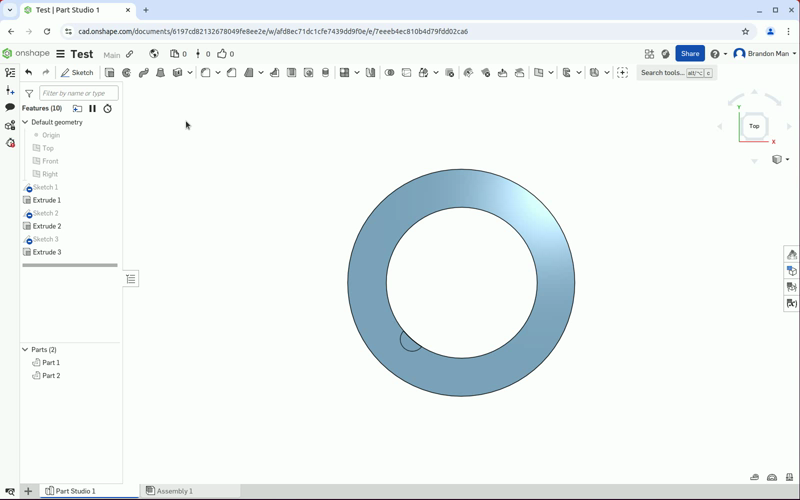
key(shift+h)
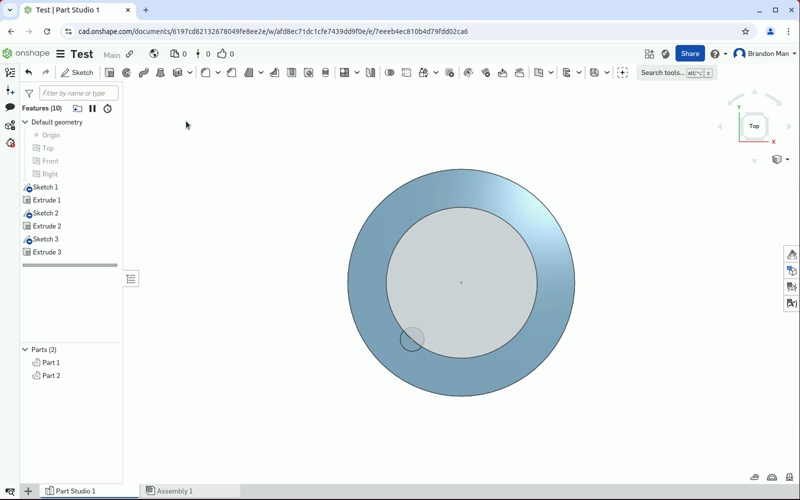
key(shift+7)
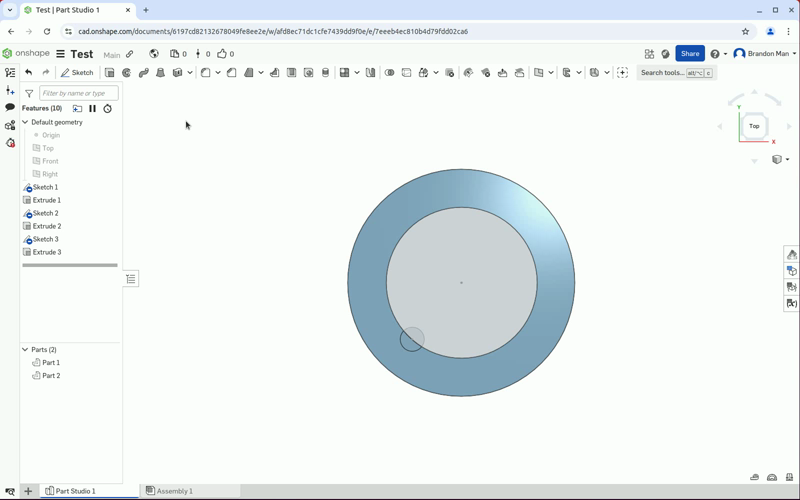
key(up, 3)
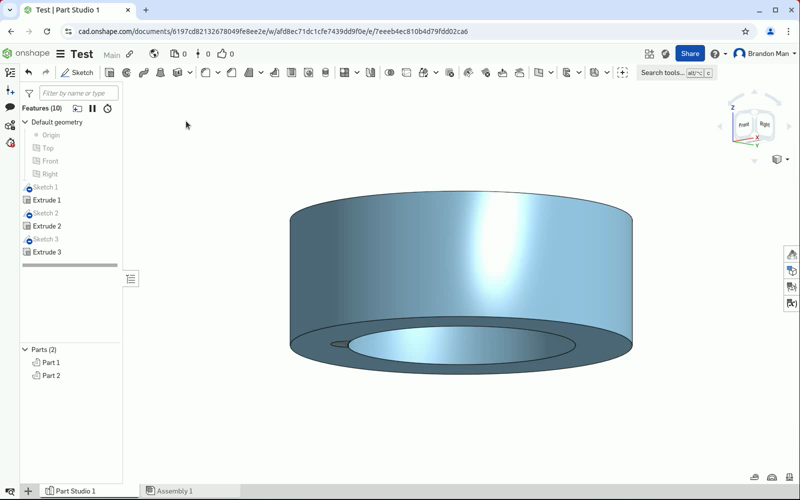
key(left, 3)
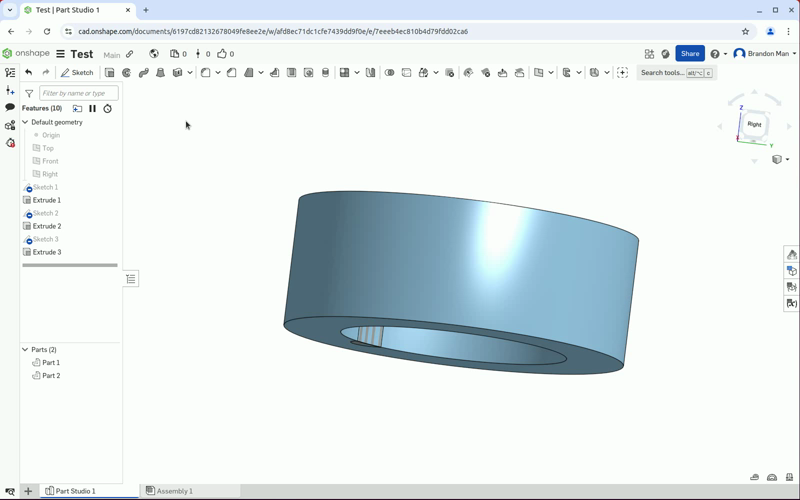
key(right, 3)
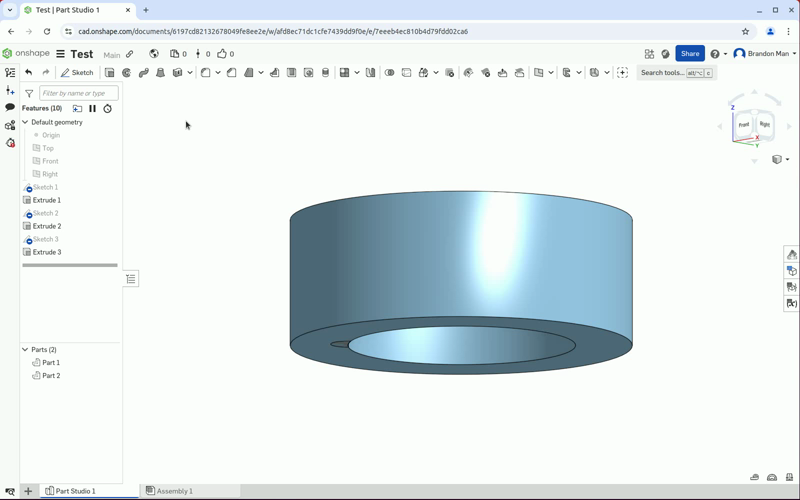
key(down, 3)
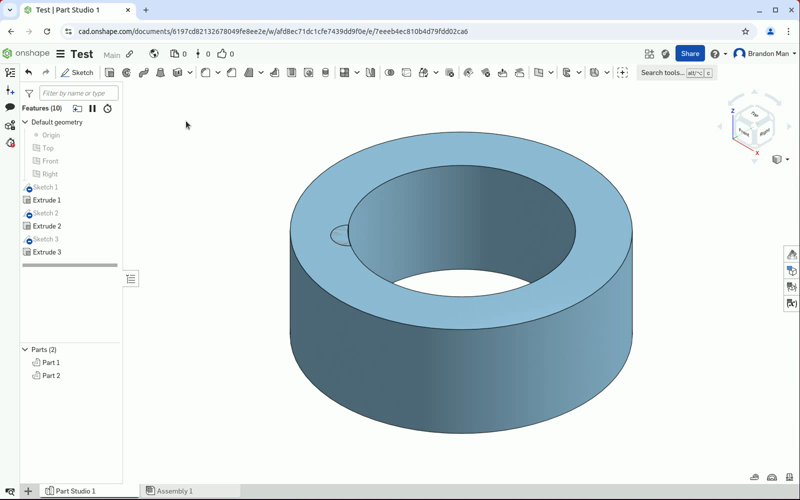
mouse_move(73, 189)
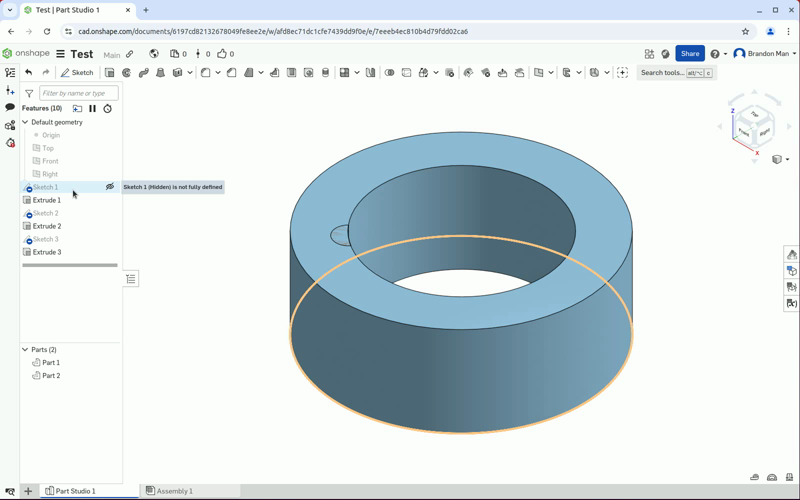
click(73, 189)